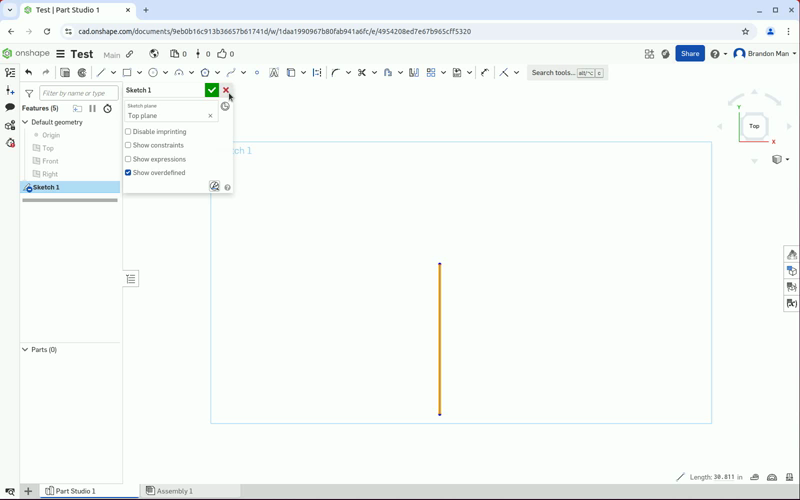
key(shift+h)
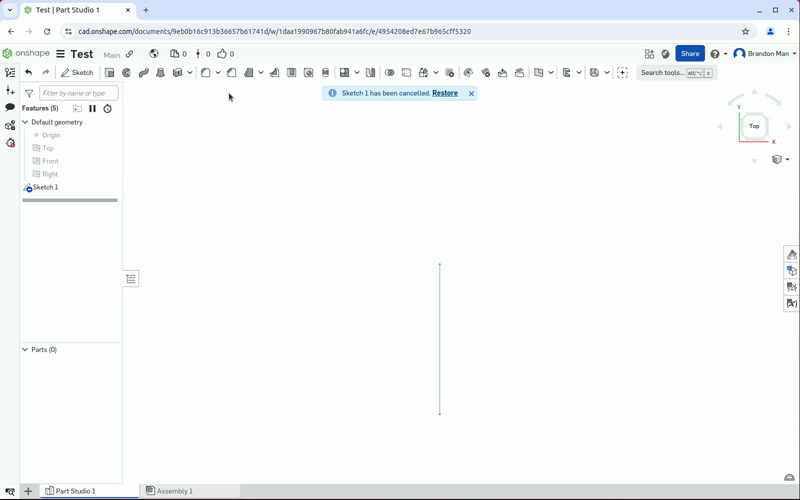
key(shift+s)
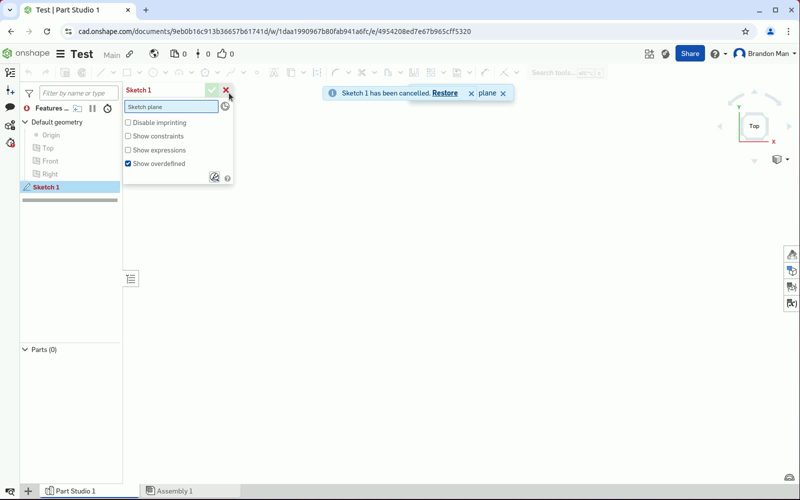
mouse_move(73, 150)
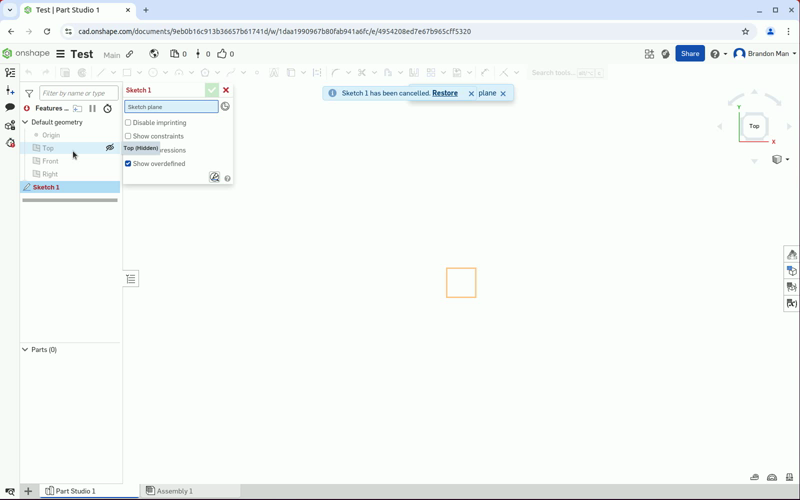
click(73, 150)
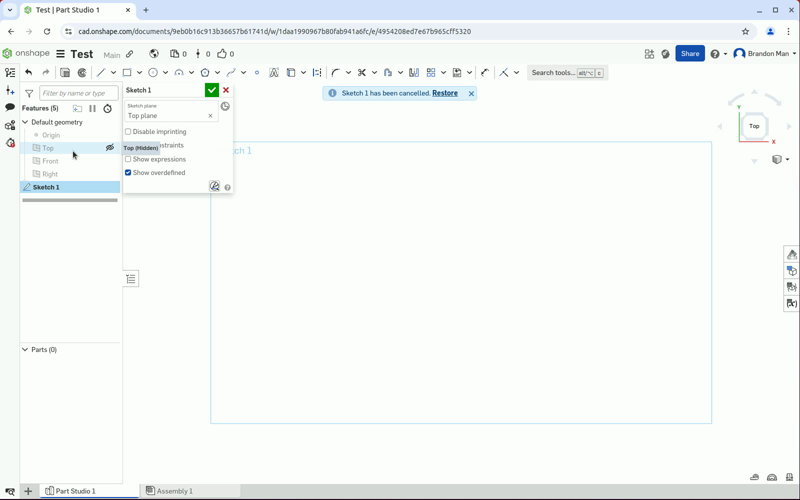
mouse_move(73, 352)
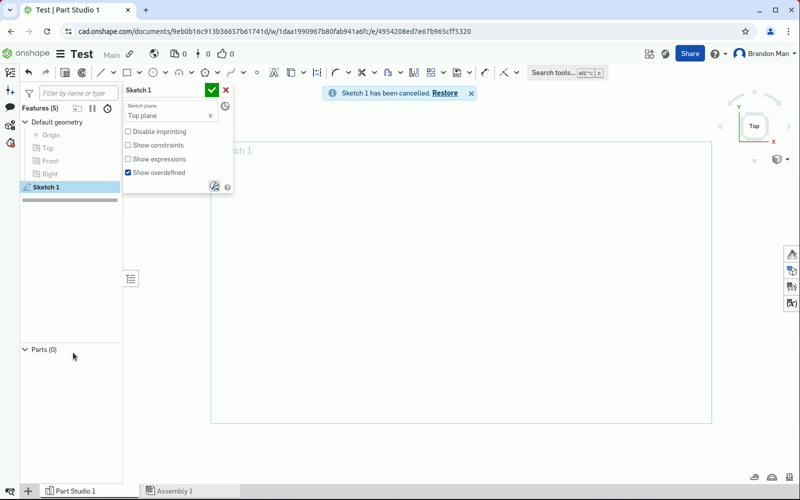
key(y)
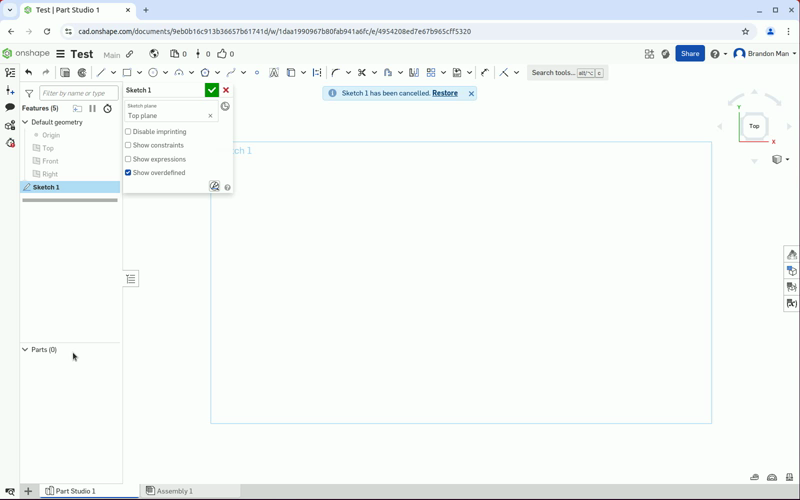
key(l)
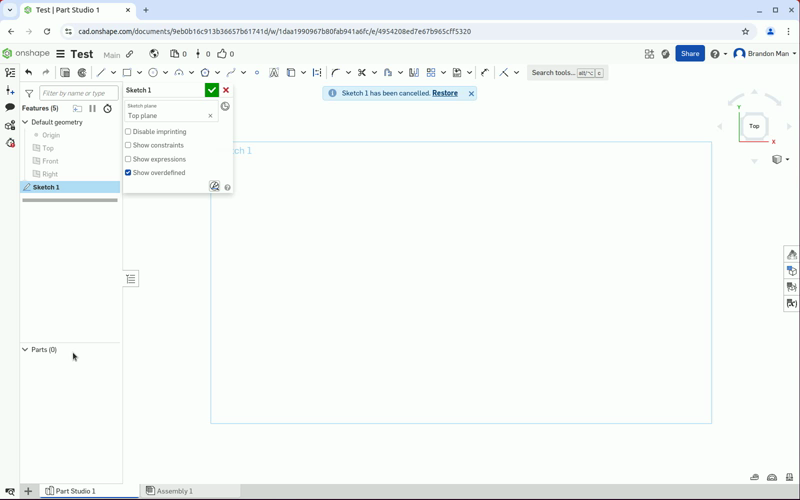
key_down(shift)
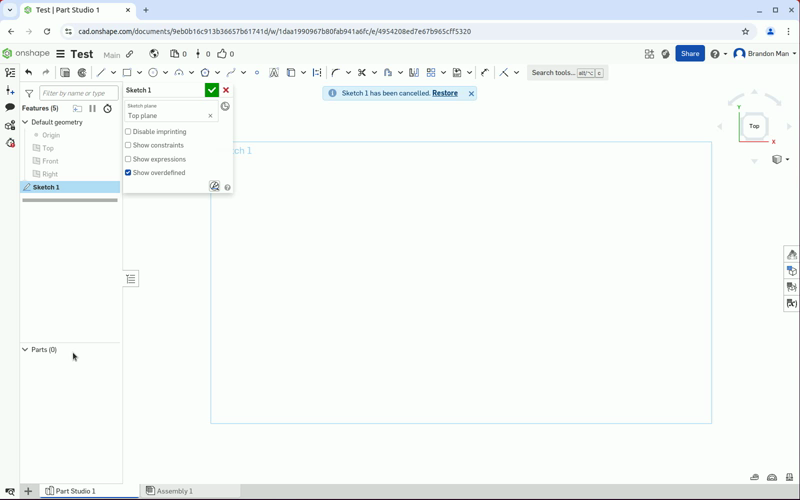
mouse_move(348, 327)
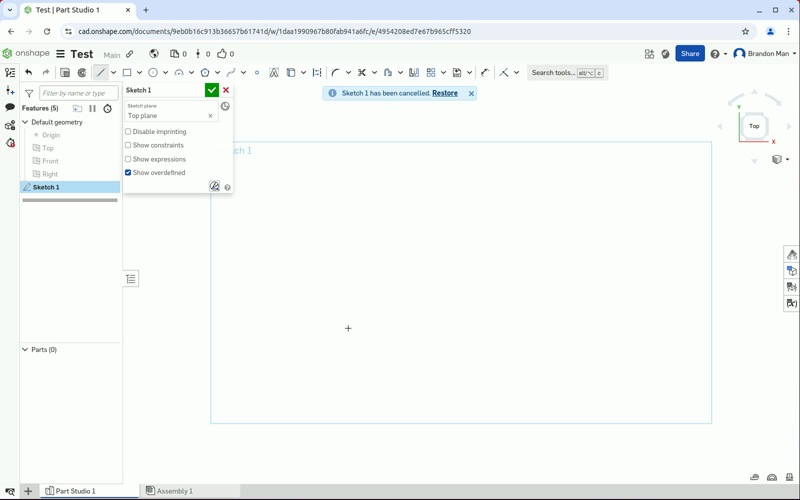
click(348, 327)
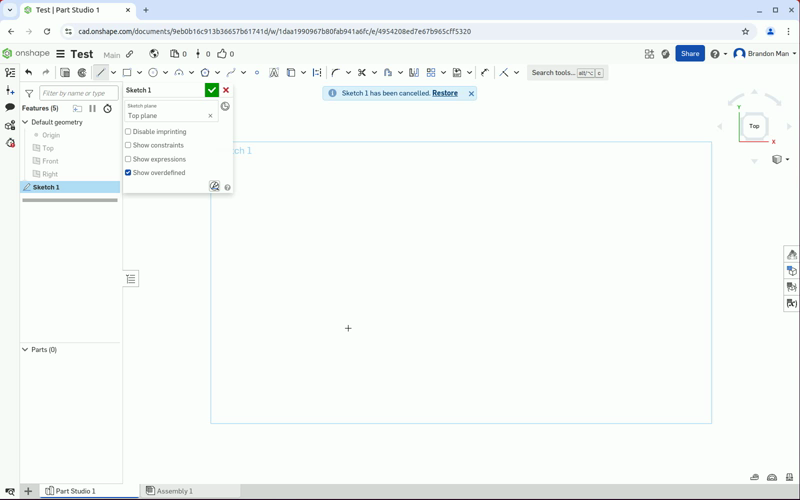
key_up(shift)
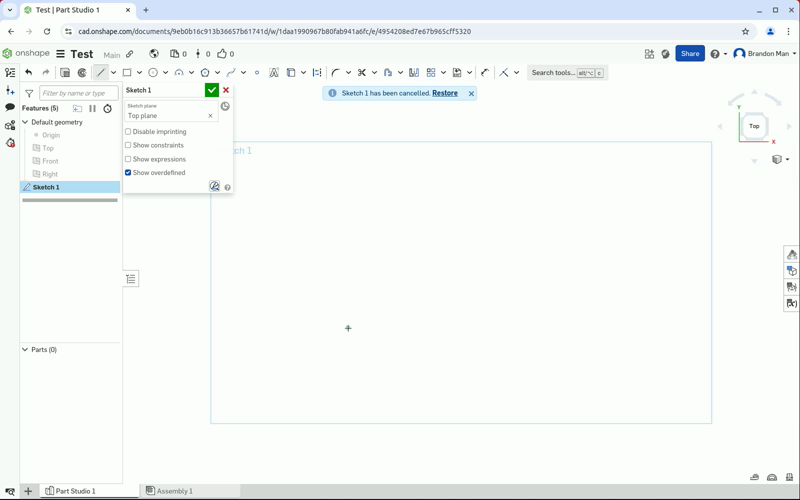
key_down(shift)
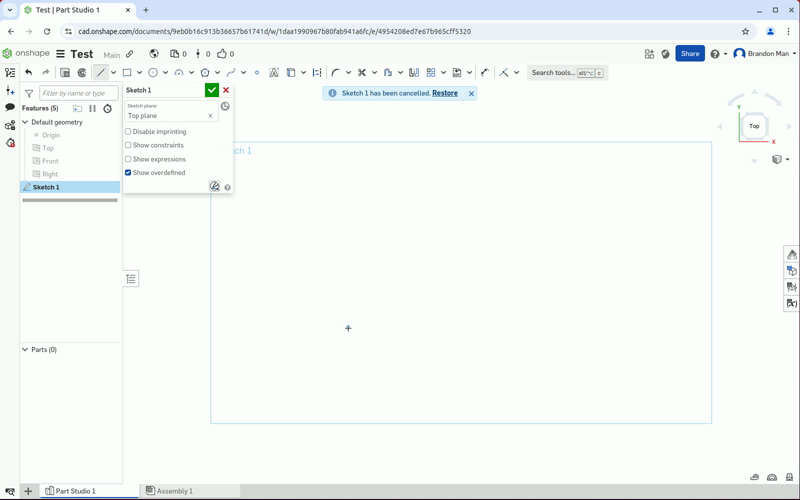
mouse_move(378, 327)
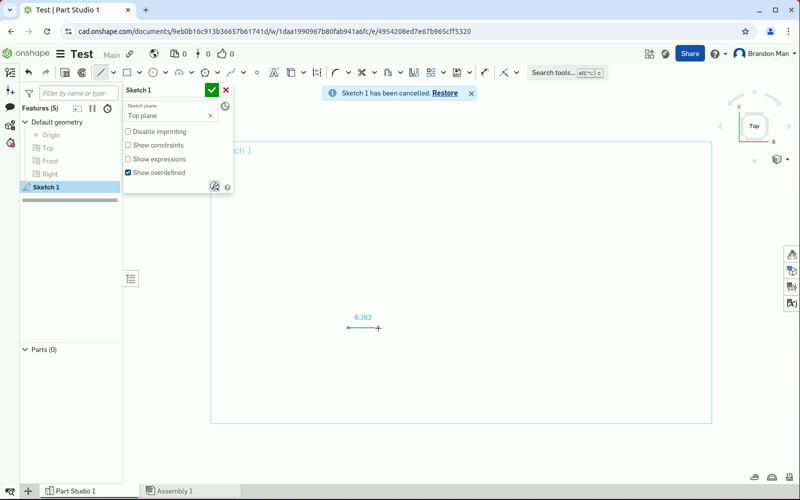
mouse_move(404, 327)
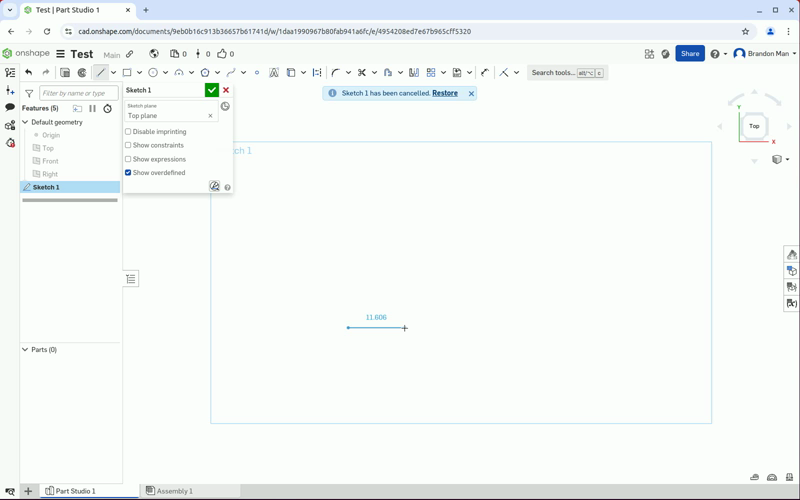
click(404, 327)
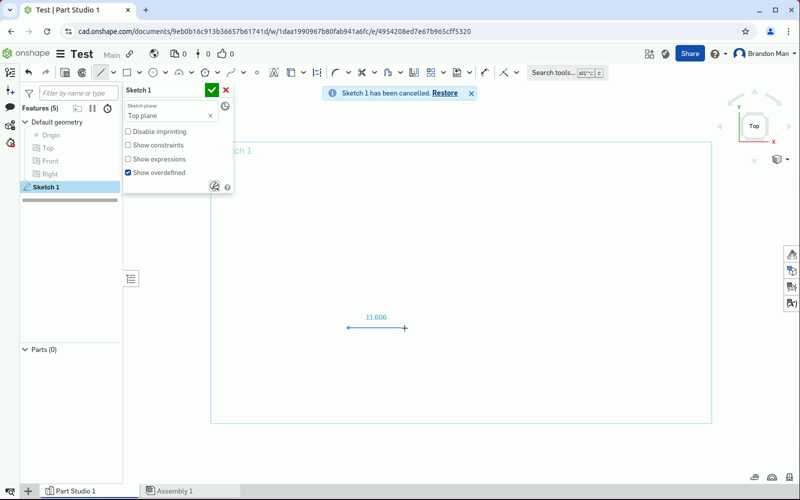
key_up(shift)
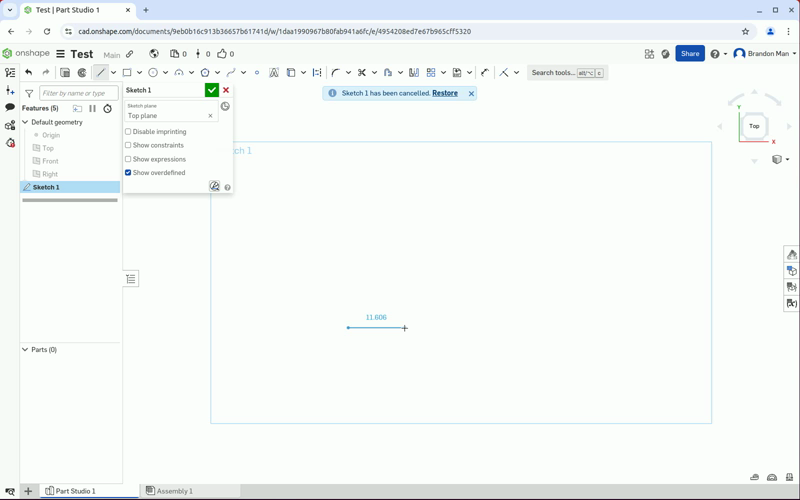
key_down(shift)
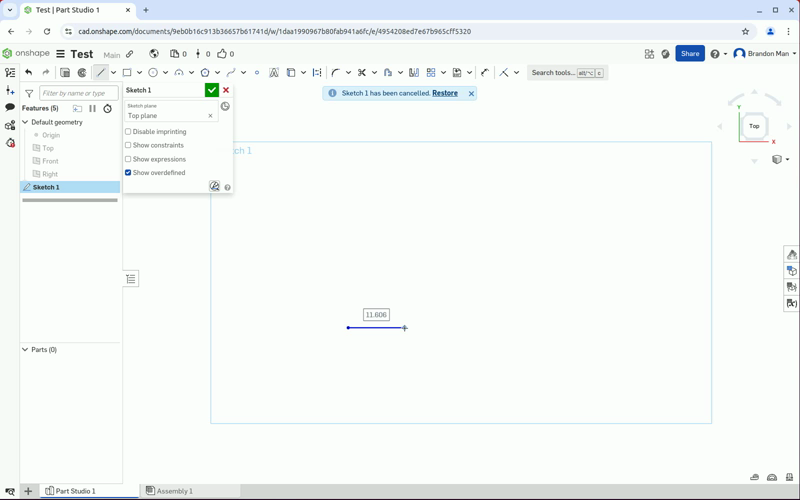
mouse_move(515, 327)
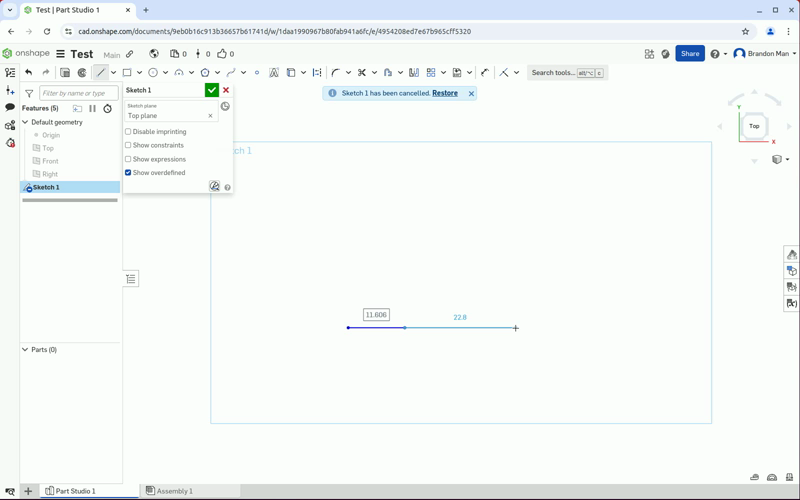
click(515, 327)
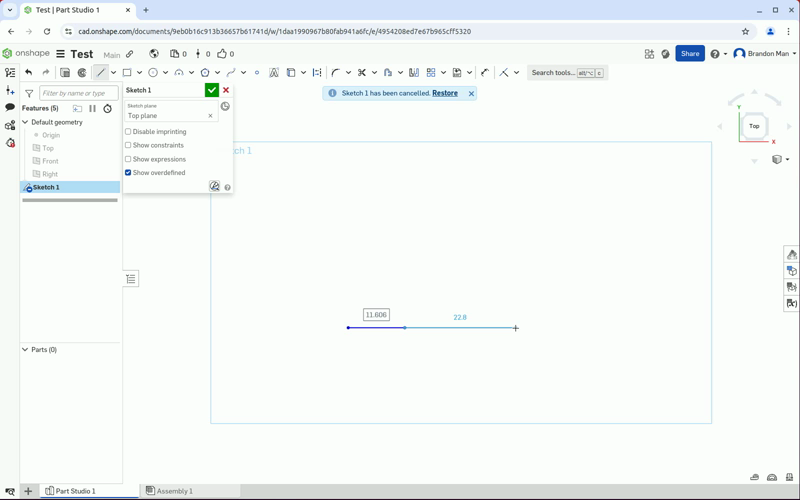
key_up(shift)
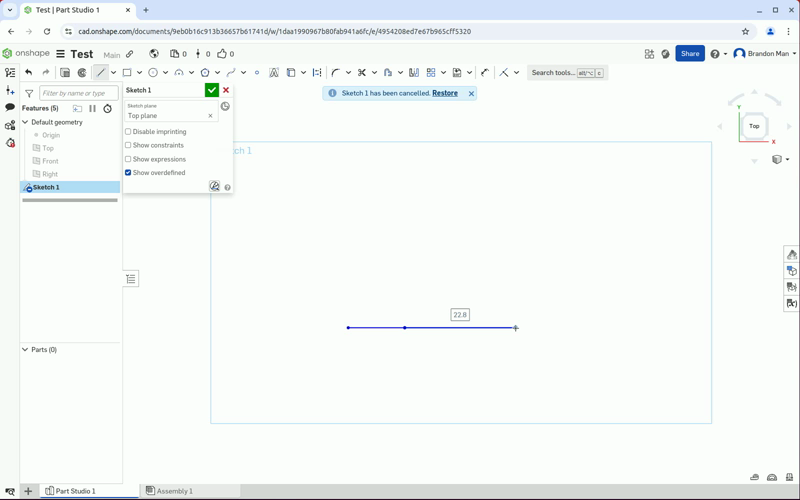
key_down(shift)
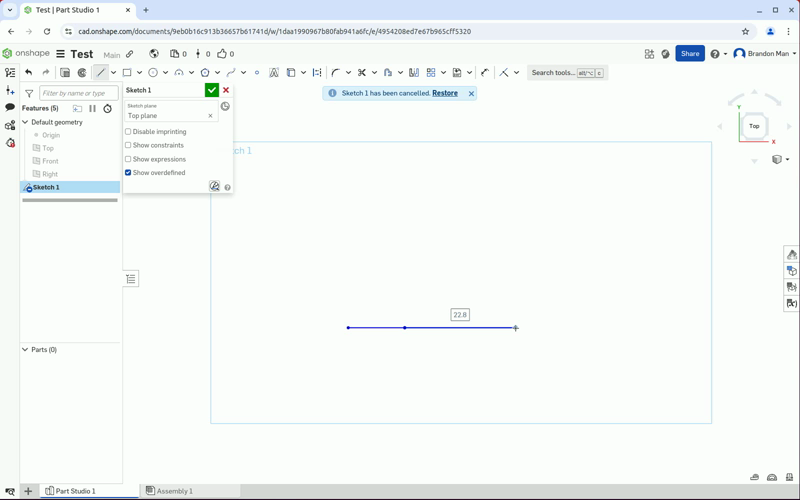
mouse_move(545, 327)
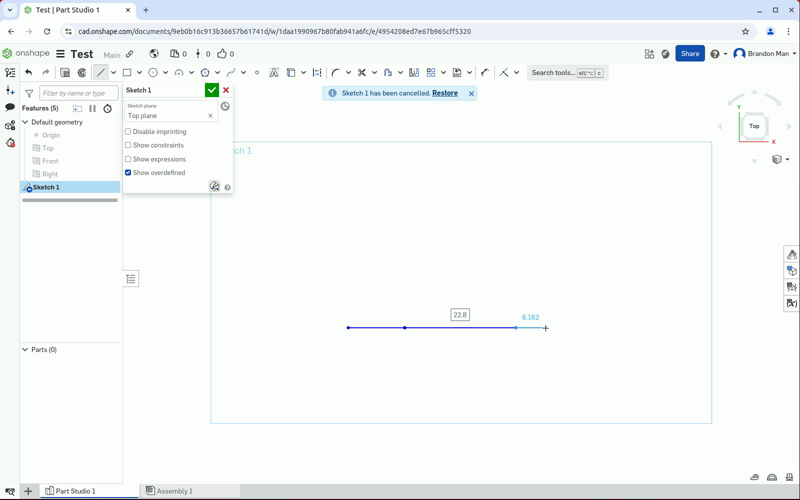
mouse_move(572, 327)
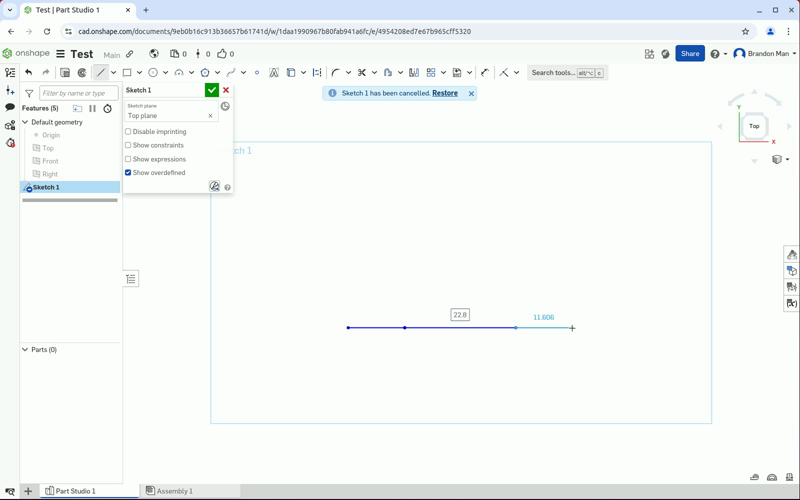
click(572, 327)
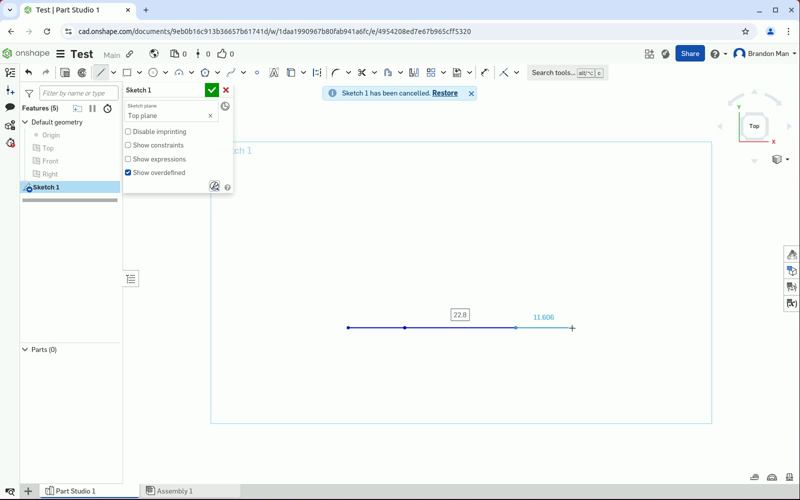
key_up(shift)
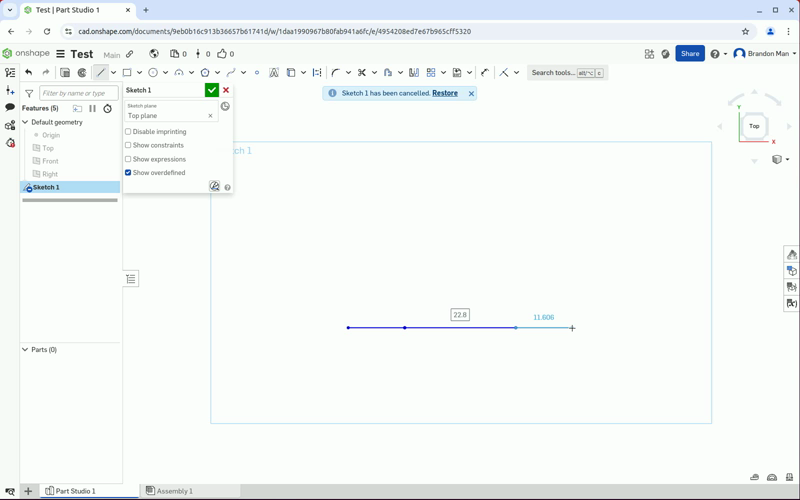
key_down(shift)
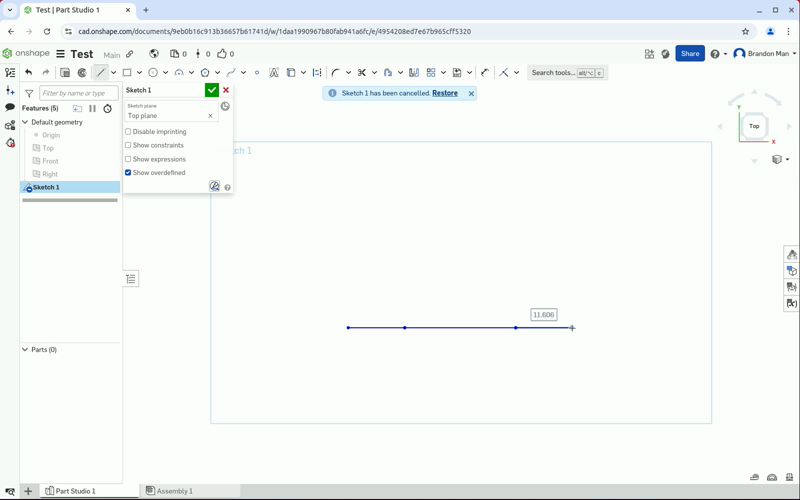
mouse_move(589, 327)
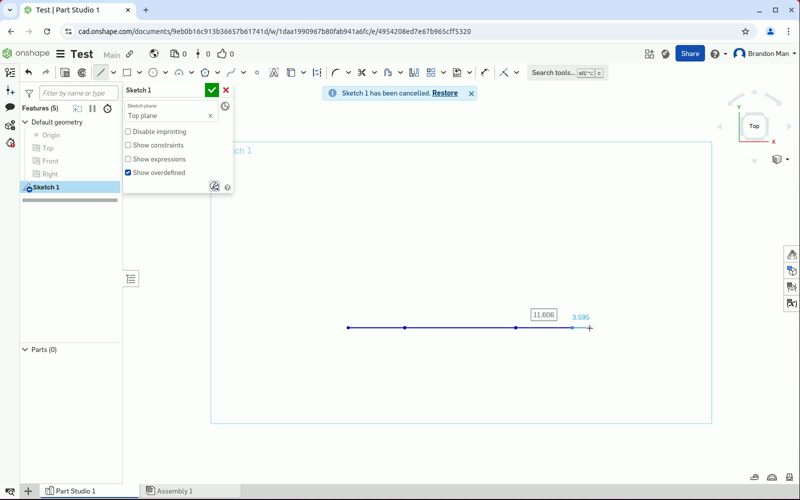
mouse_move(572, 282)
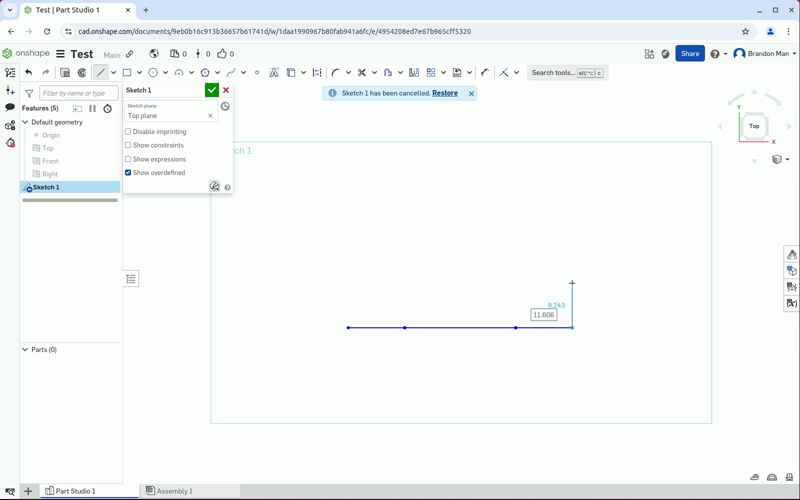
click(572, 282)
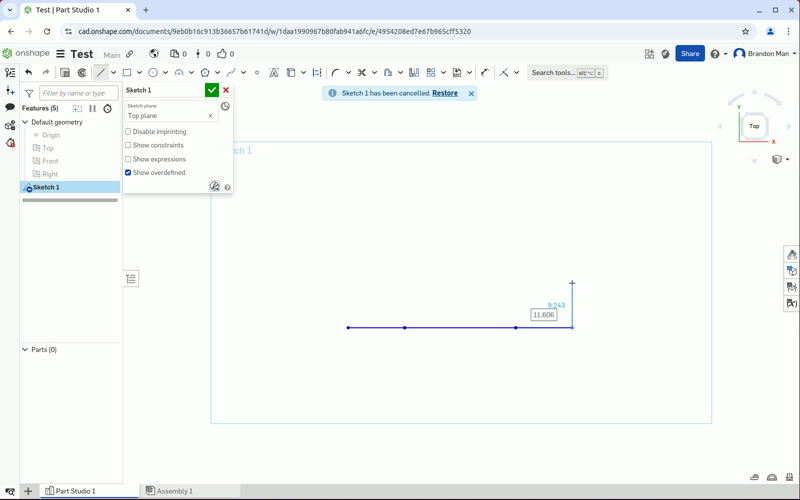
key_up(shift)
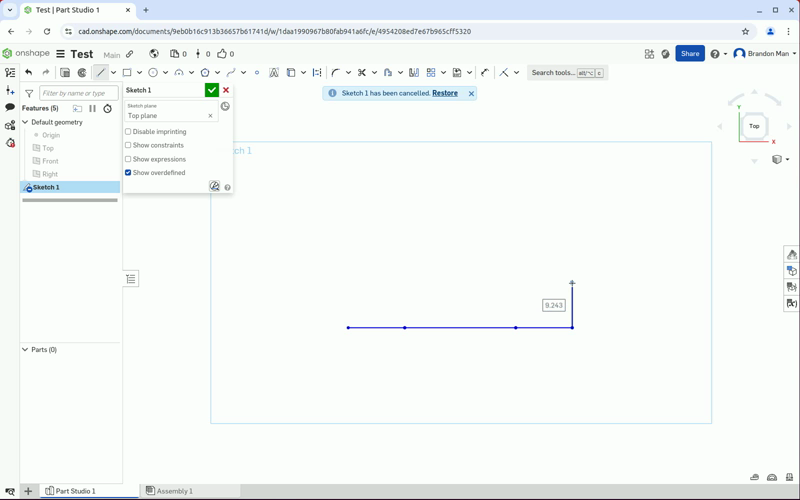
key_down(shift)
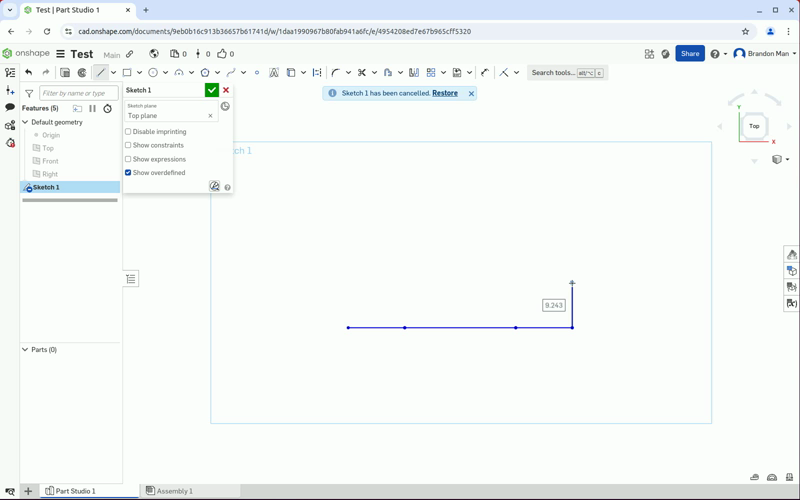
mouse_move(348, 282)
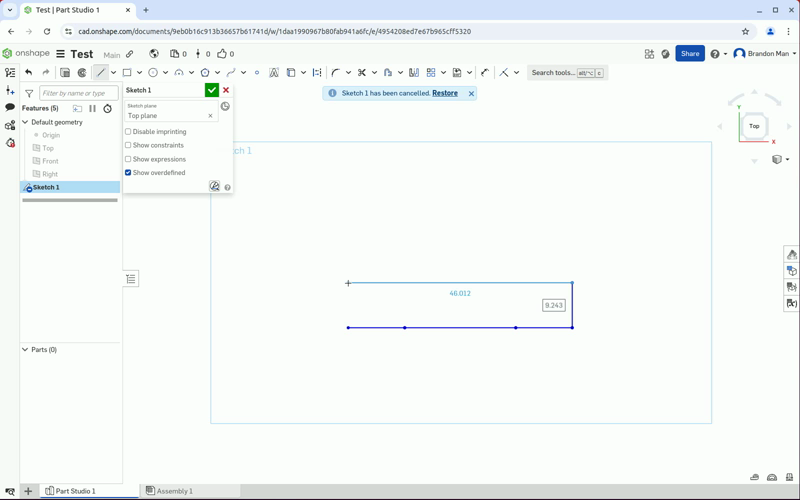
click(348, 282)
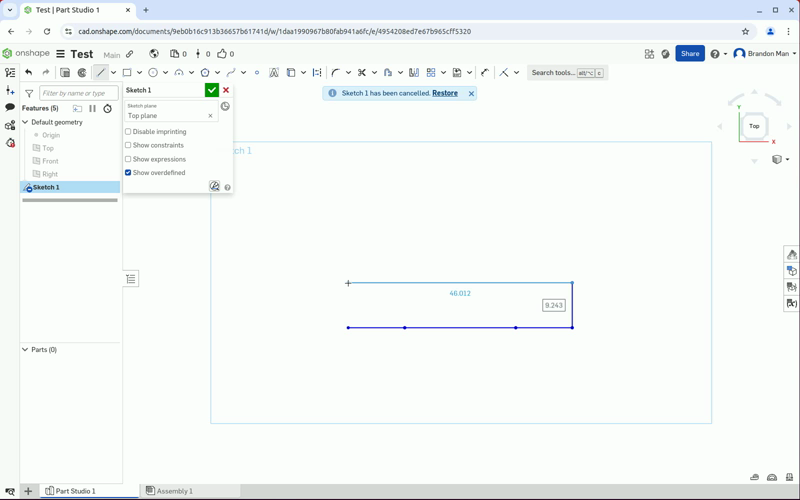
key_up(shift)
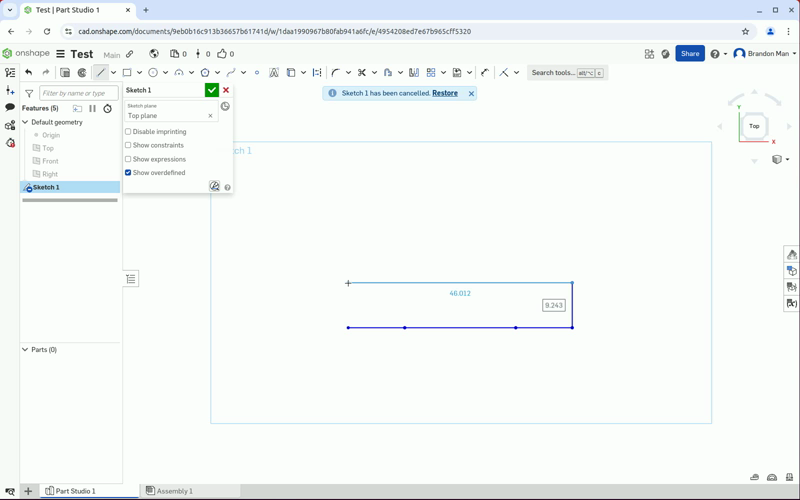
mouse_move(378, 282)
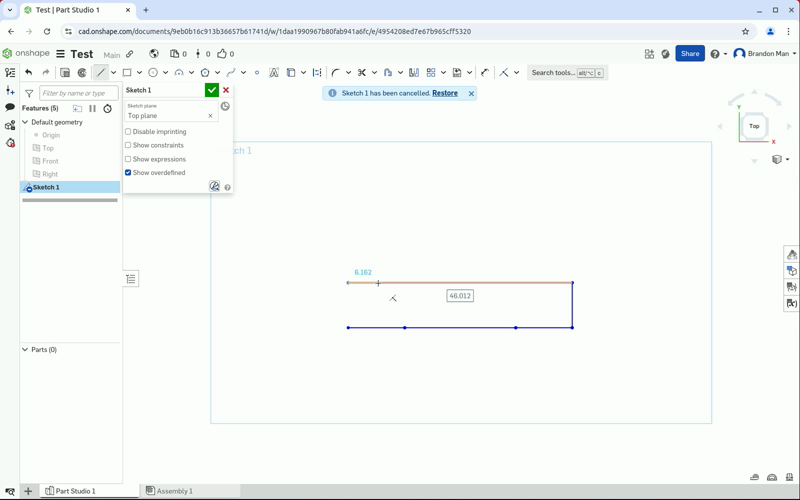
key_down(shift)
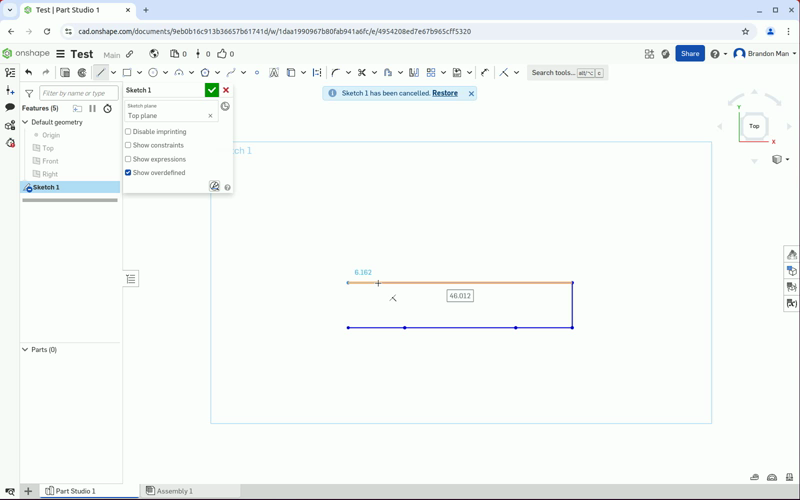
mouse_move(348, 327)
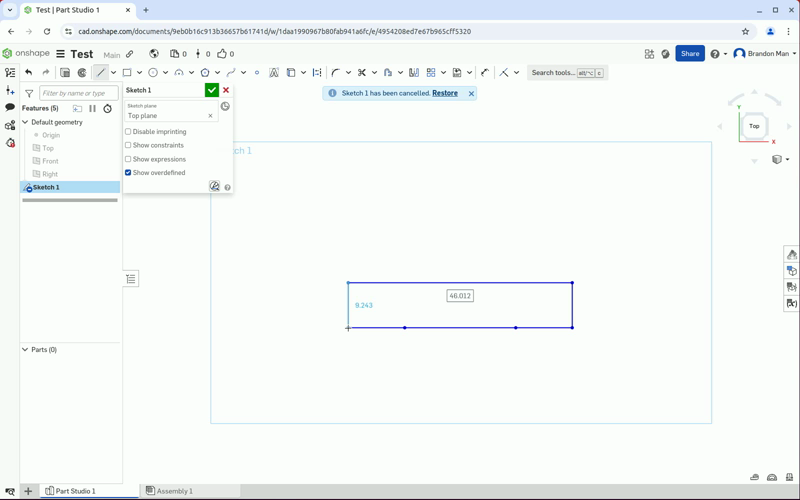
key_up(shift)
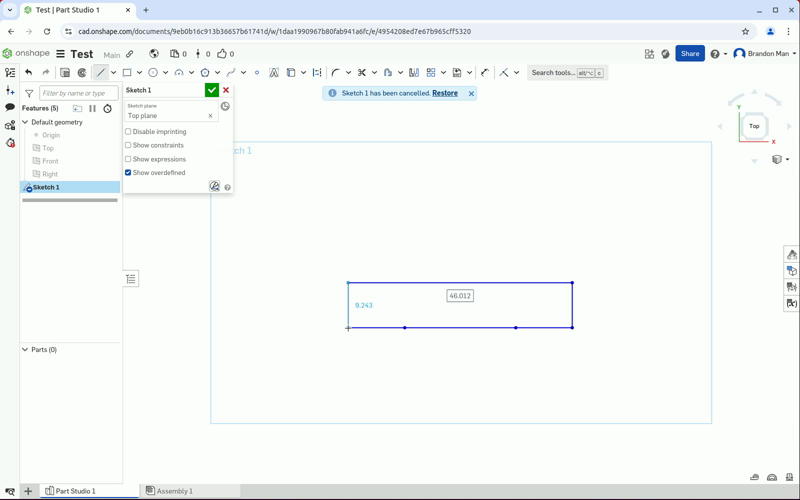
click(348, 327)
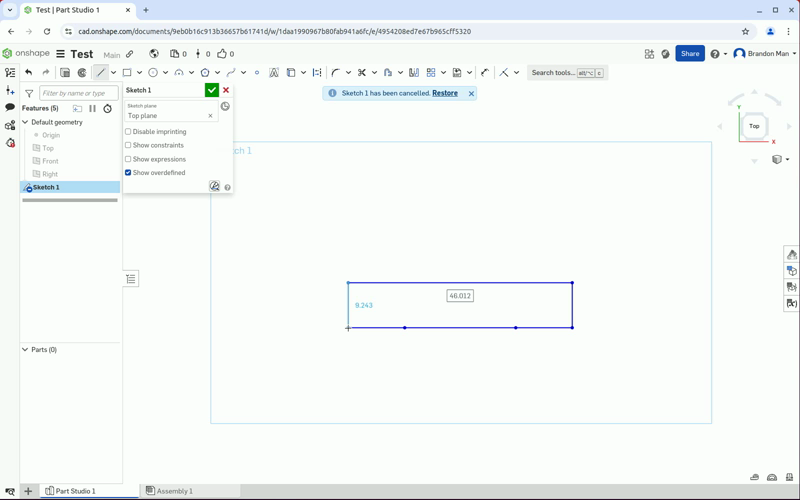
key(esc)
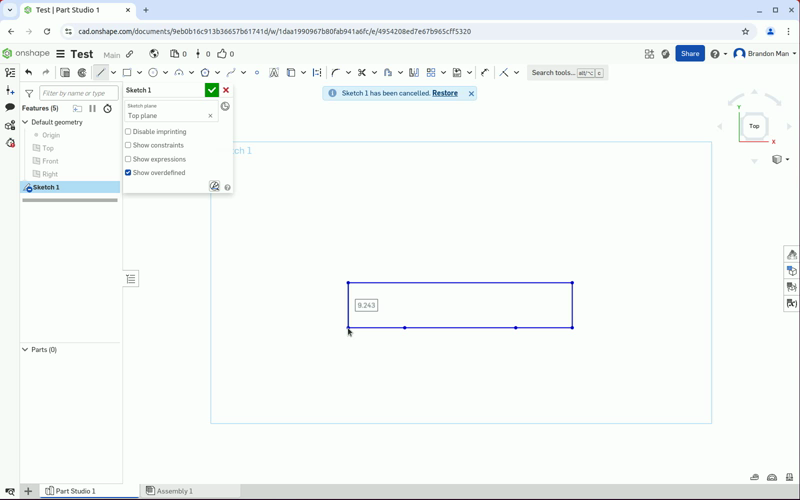
mouse_move(526, 299)
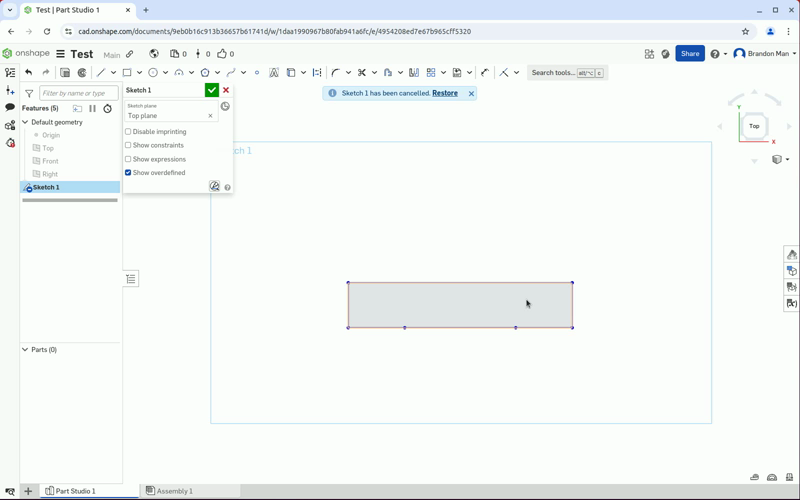
click(526, 299)
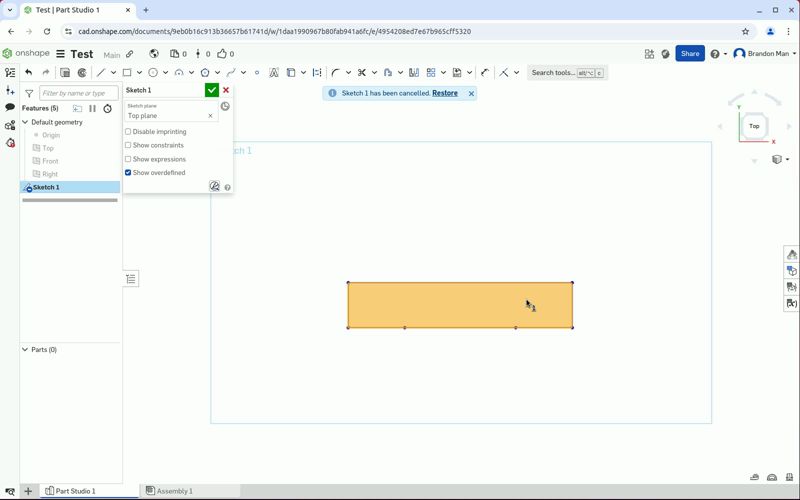
mouse_move(73, 352)
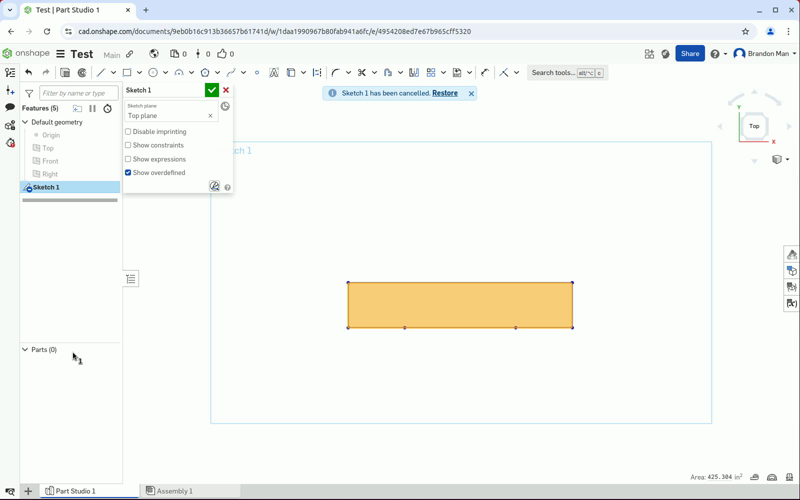
key(shift+y)
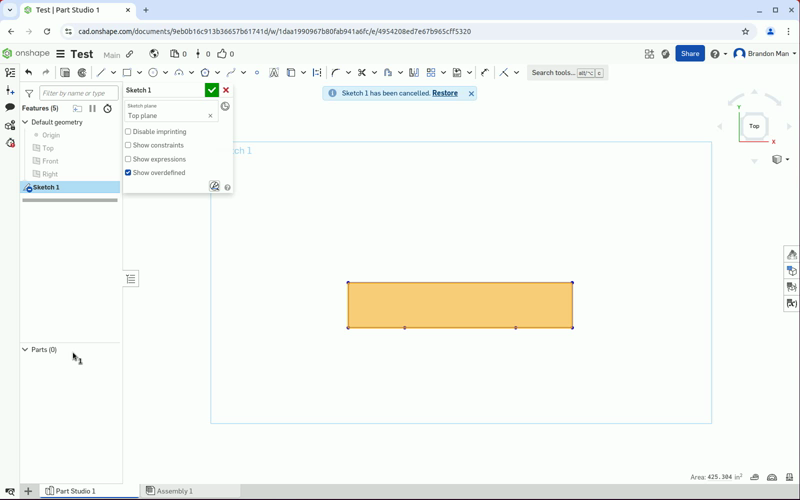
key(shift+e)
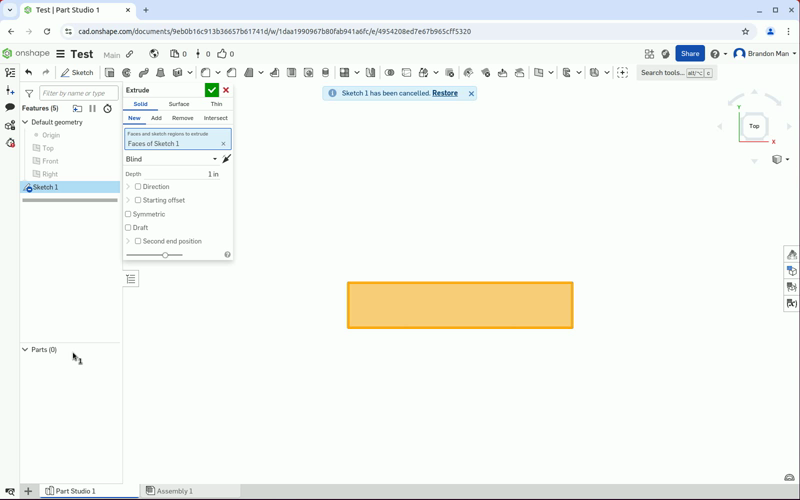
mouse_move(143, 106)
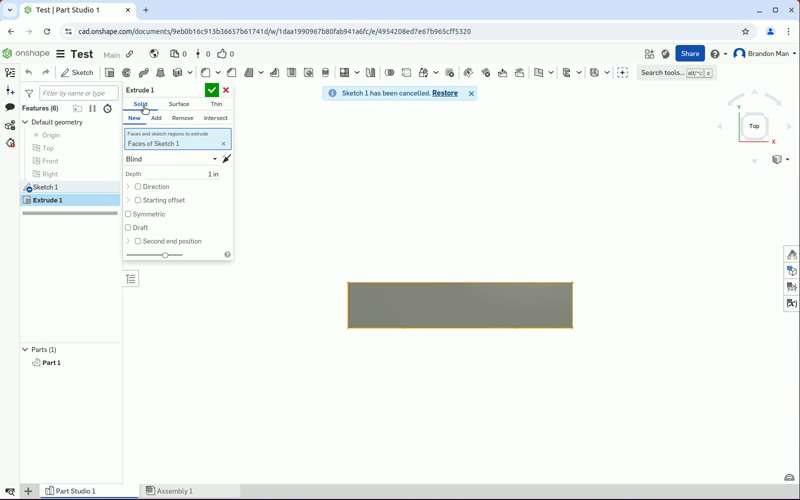
click(143, 106)
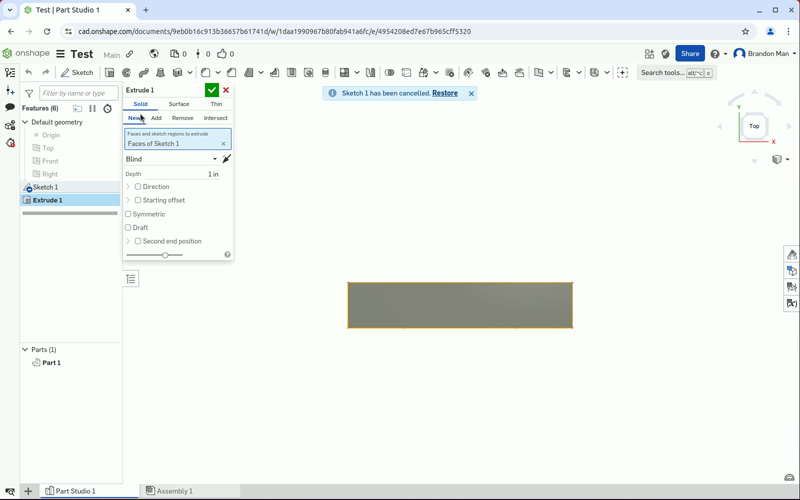
mouse_move(137, 120)
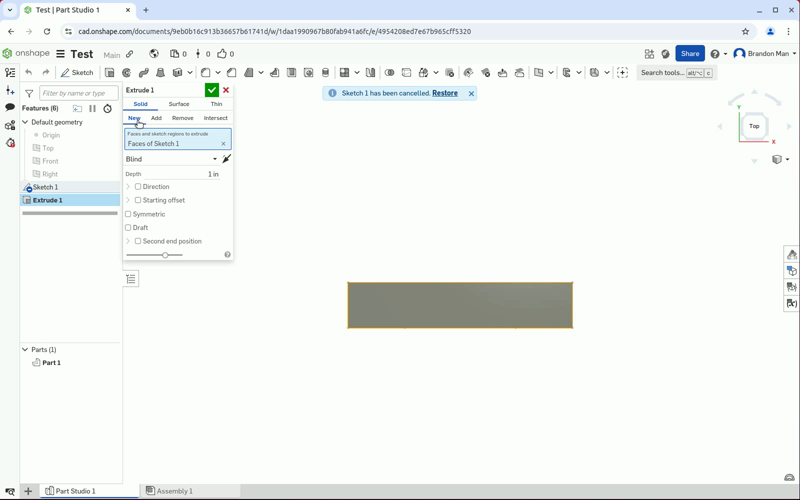
click(137, 120)
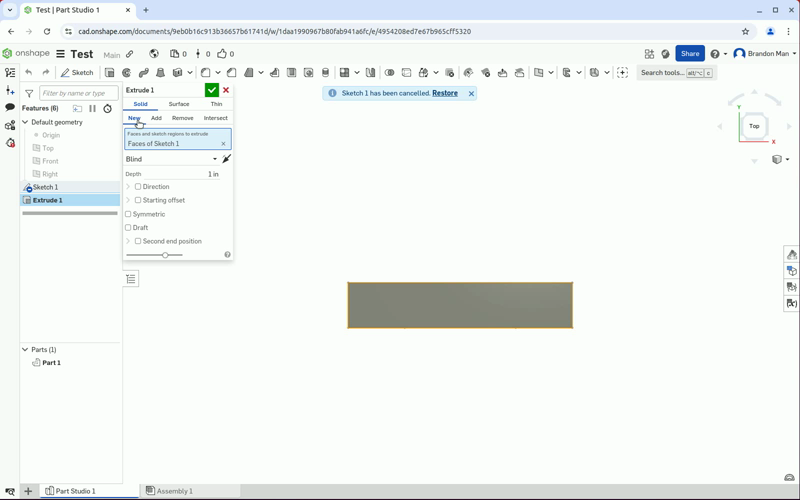
key(tab, 4)
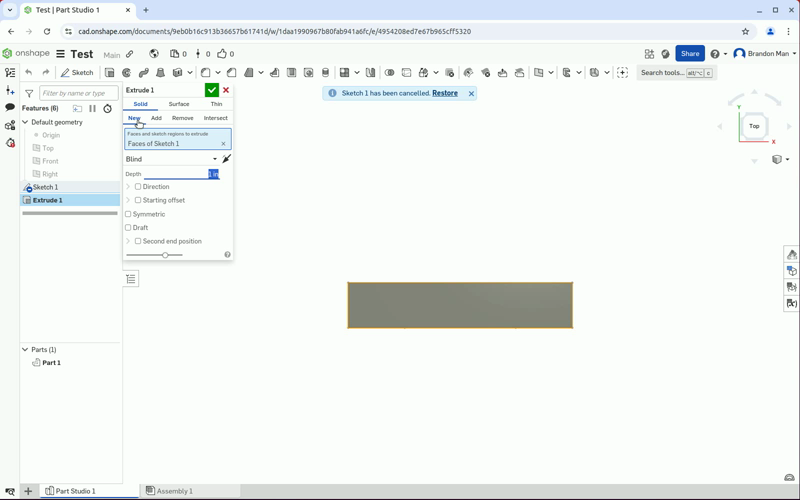
text(12.516)
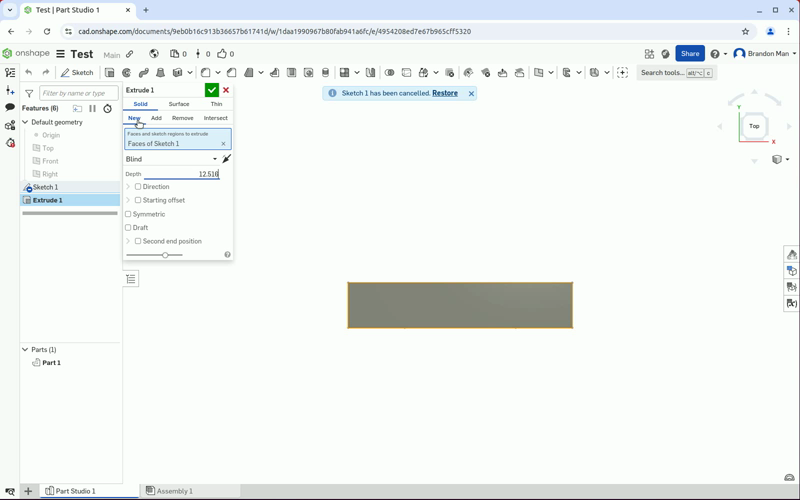
key(tab, 3)
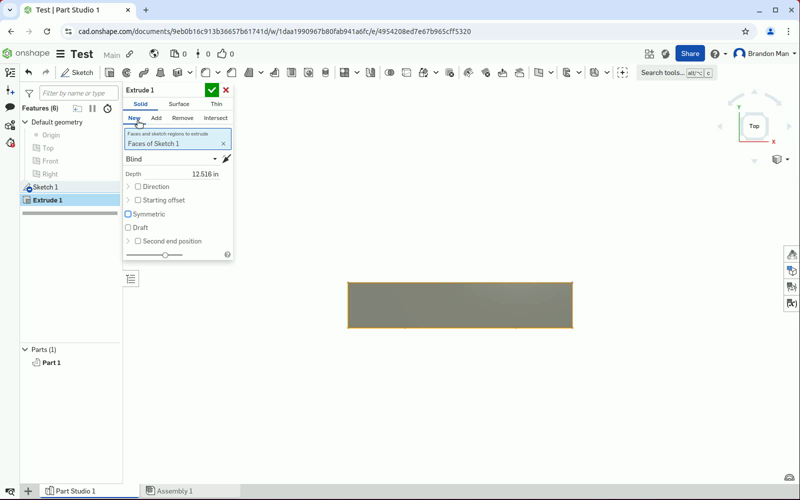
key(space)
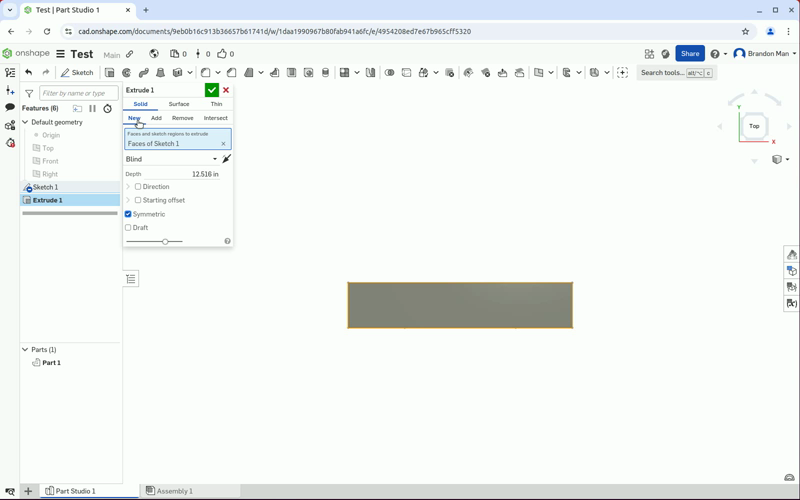
key(enter)
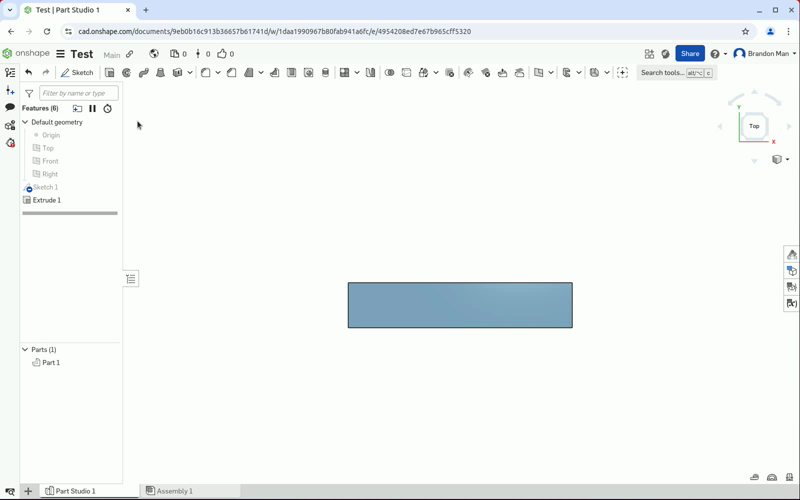
key(shift+h)
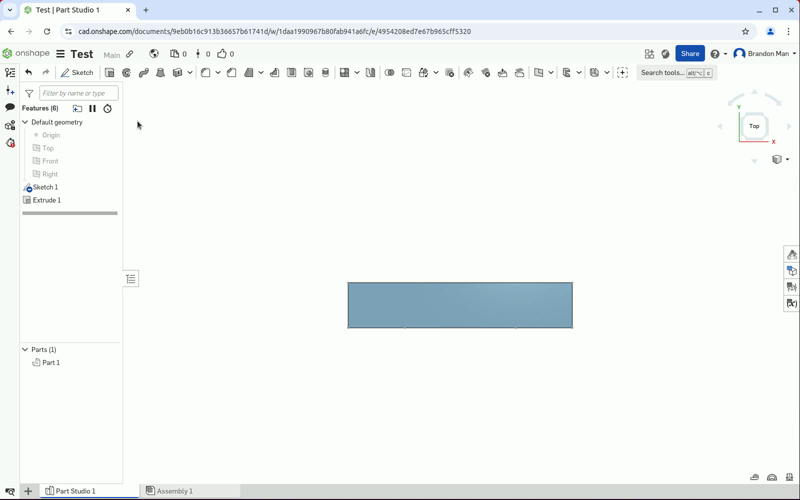
key(shift+h)
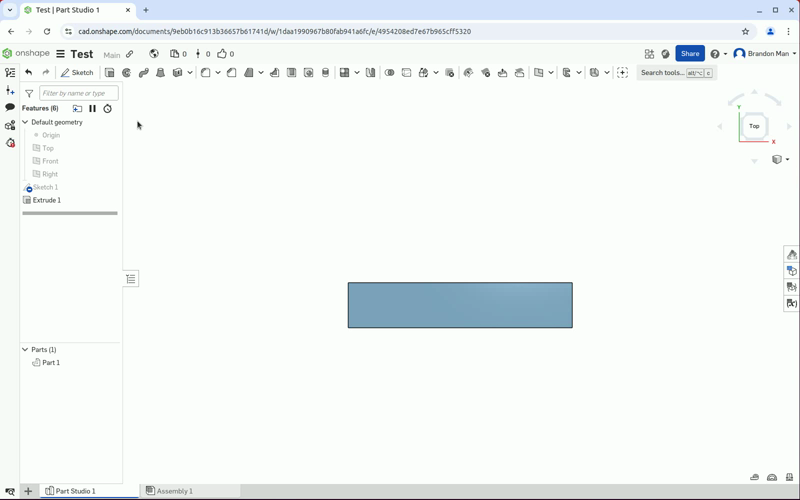
mouse_move(73, 189)
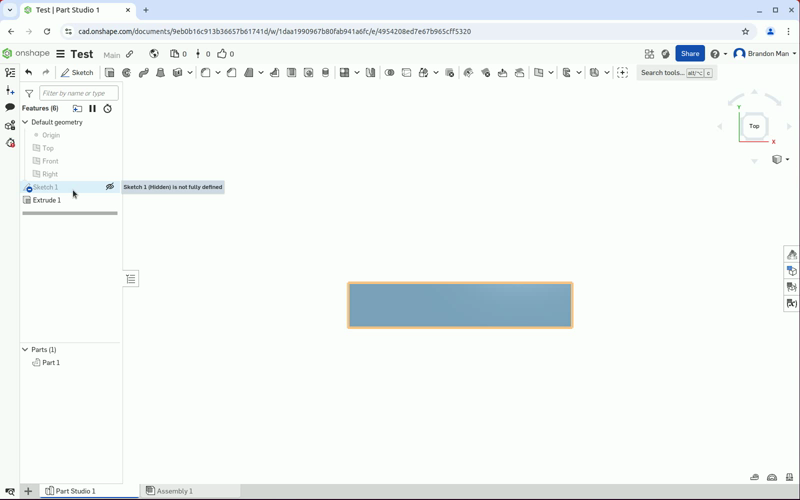
click(73, 189)
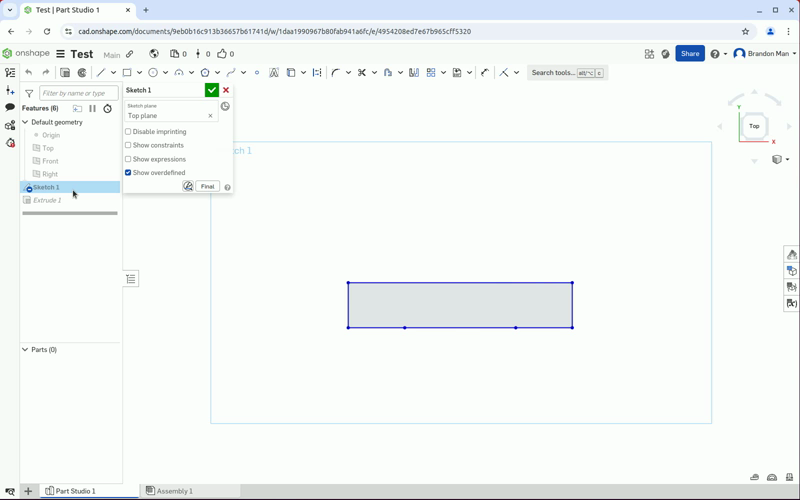
mouse_move(229, 92)
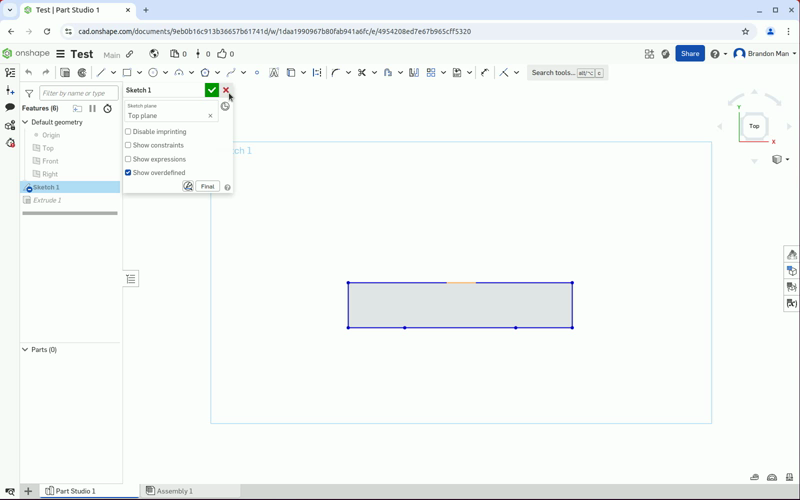
click(229, 92)
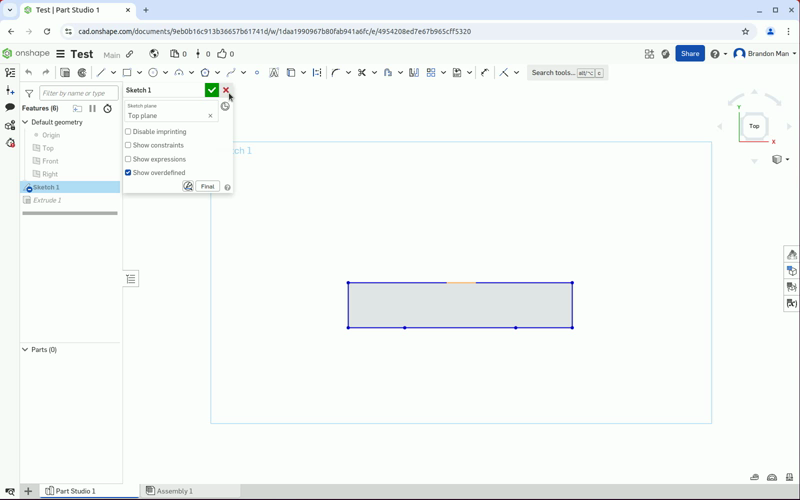
key(shift+s)
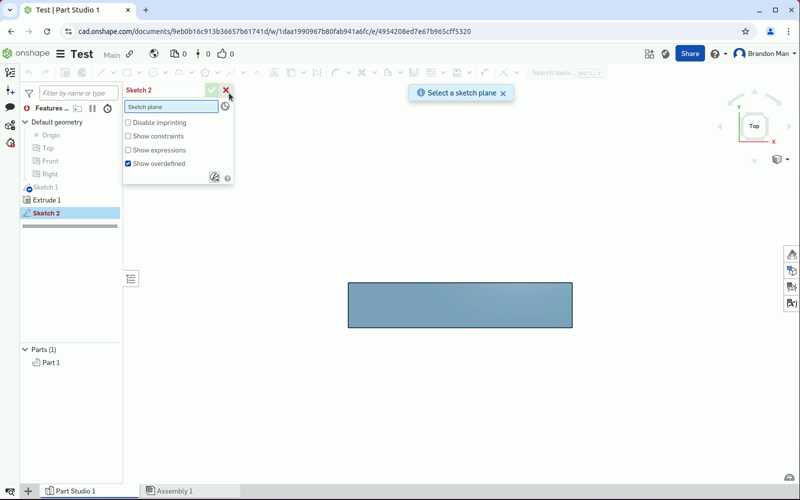
mouse_move(73, 150)
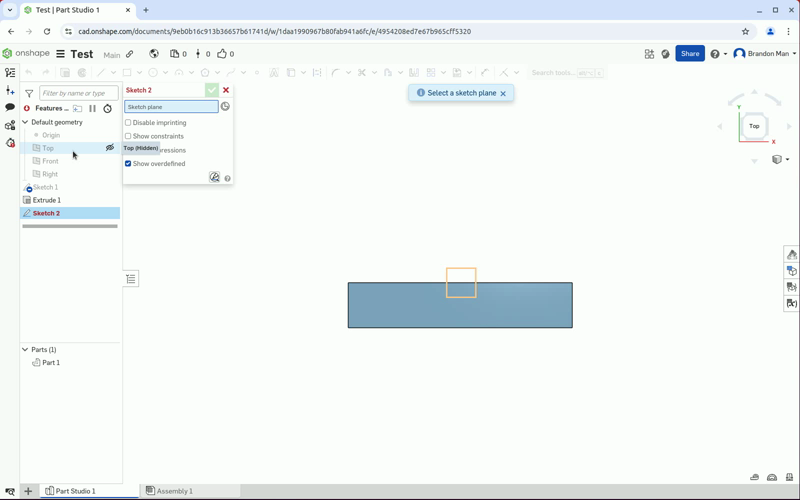
click(73, 150)
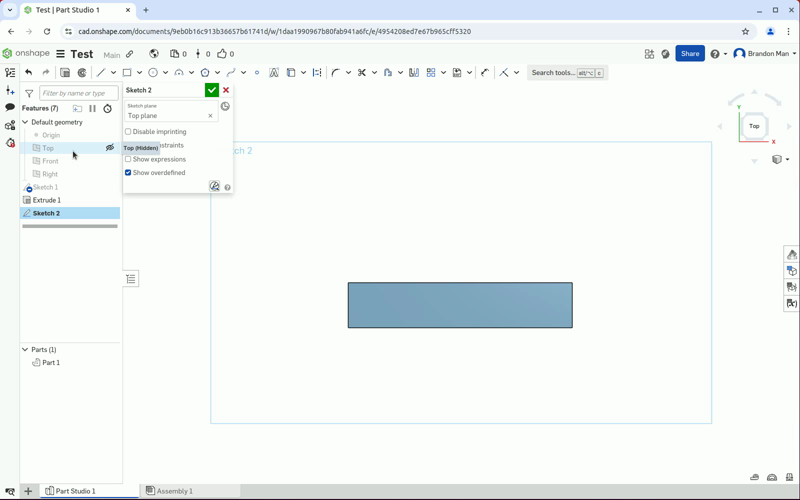
mouse_move(73, 352)
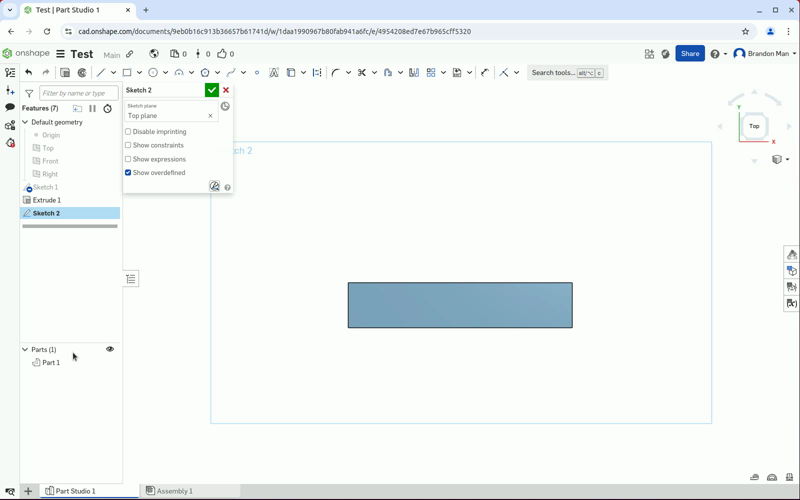
key(y)
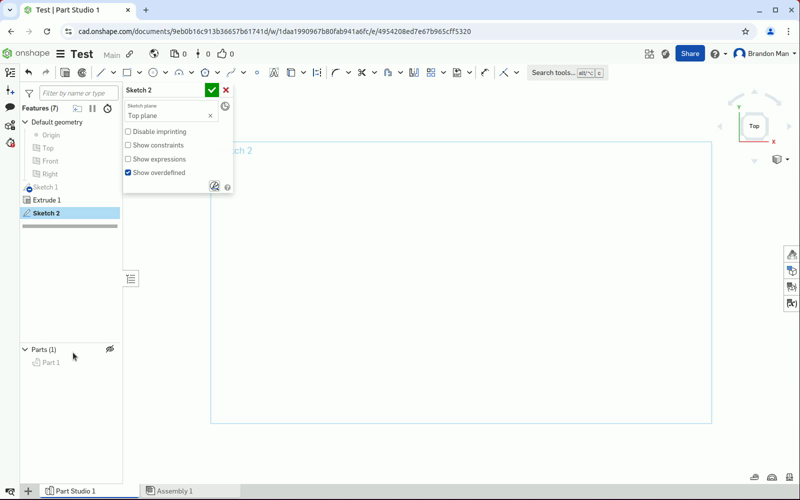
key(l)
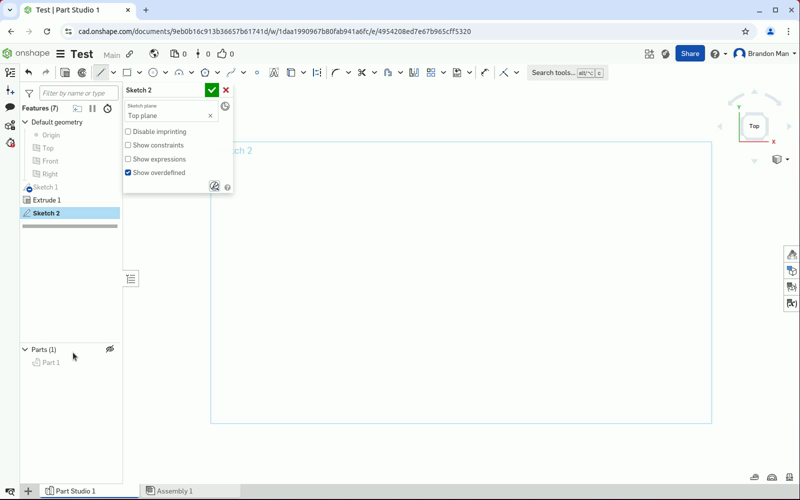
key_down(shift)
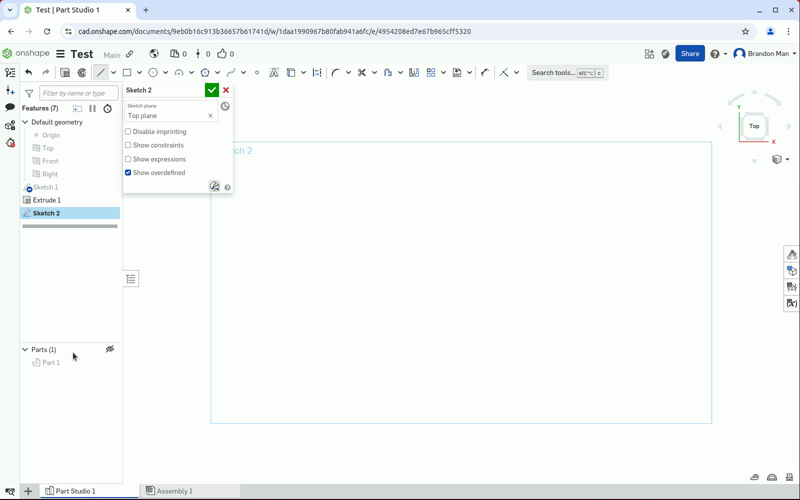
mouse_move(404, 351)
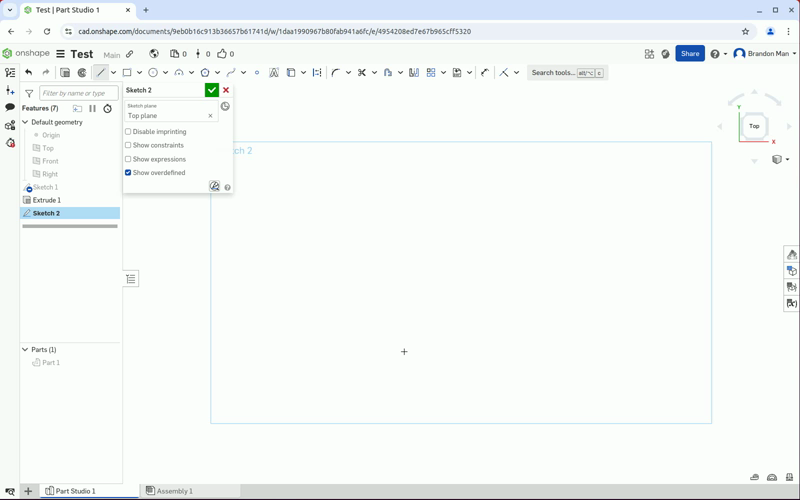
click(404, 351)
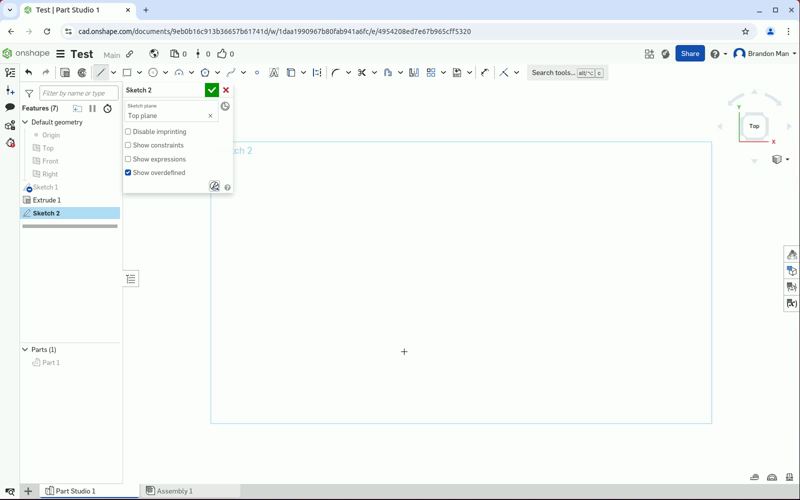
key_up(shift)
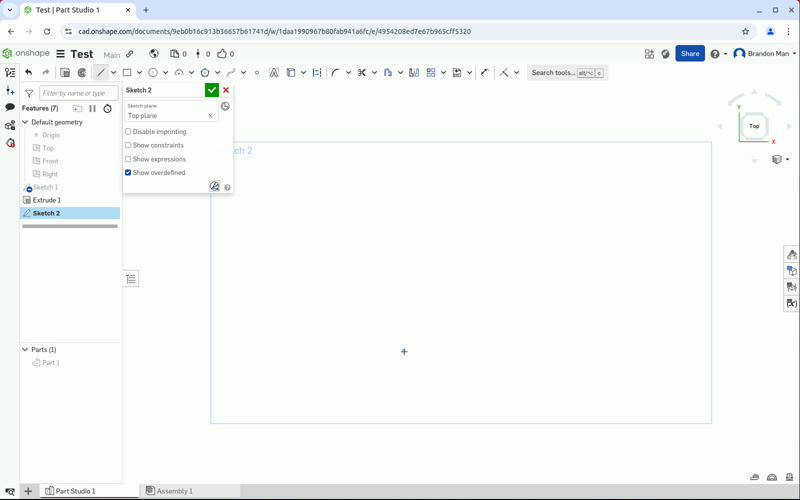
key_down(shift)
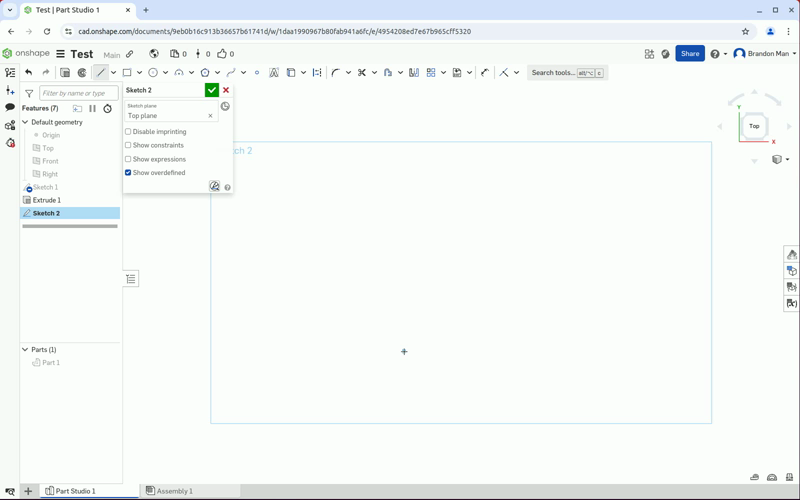
mouse_move(516, 351)
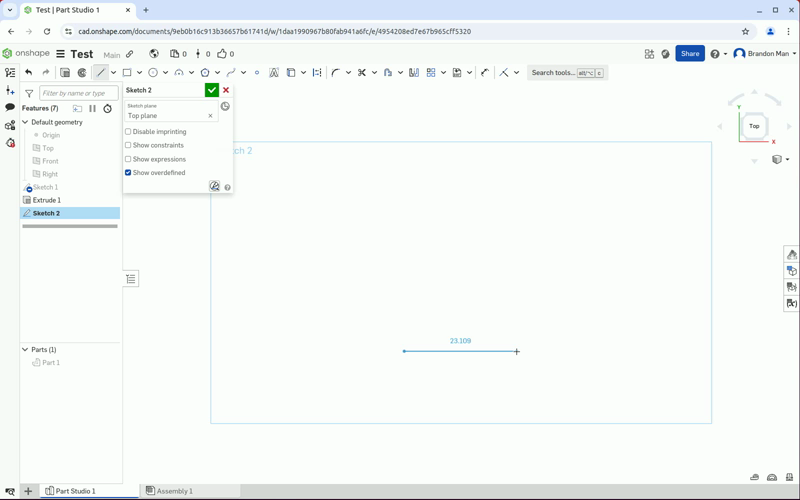
click(516, 351)
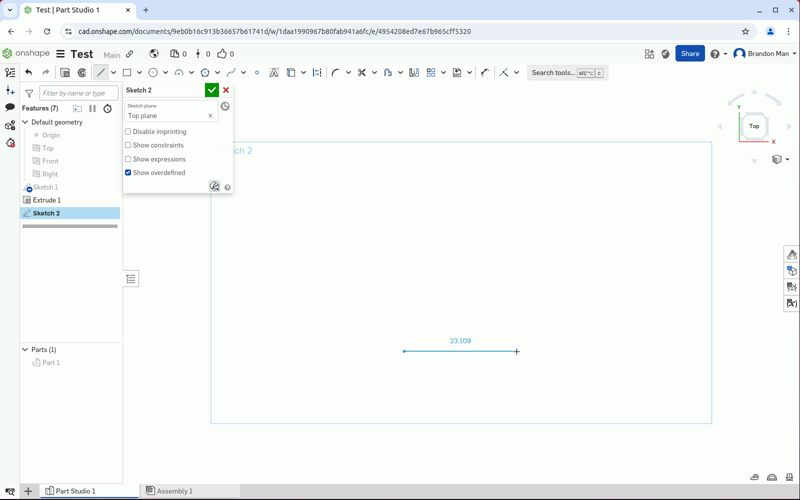
key_up(shift)
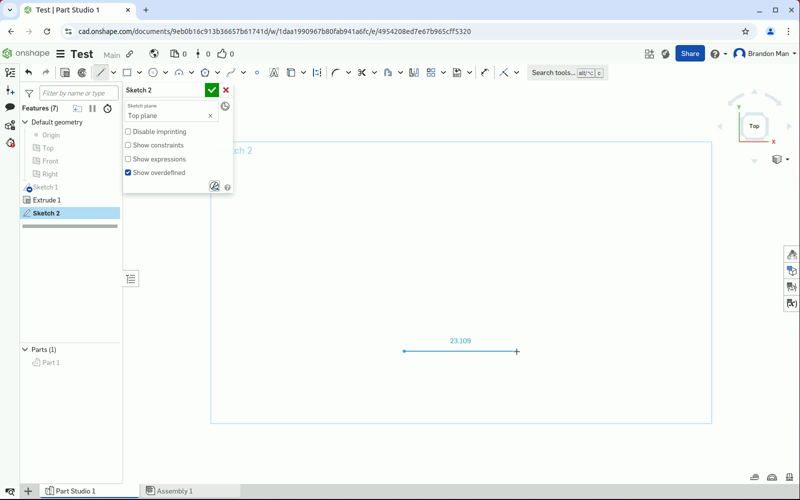
key_down(shift)
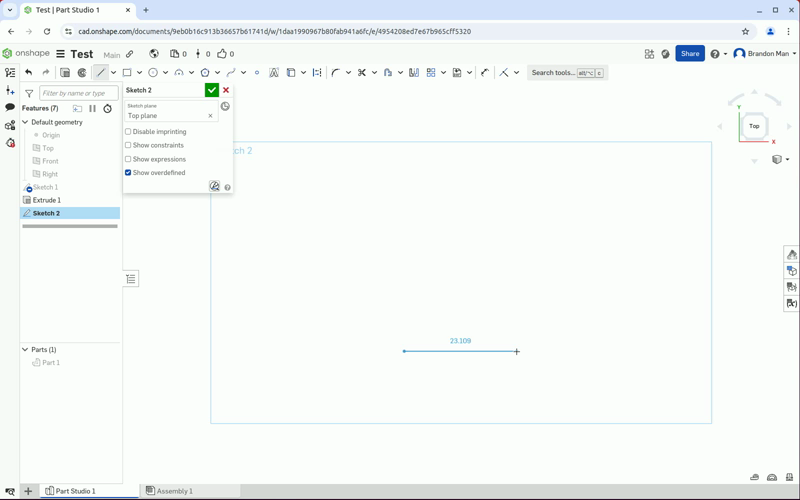
mouse_move(546, 351)
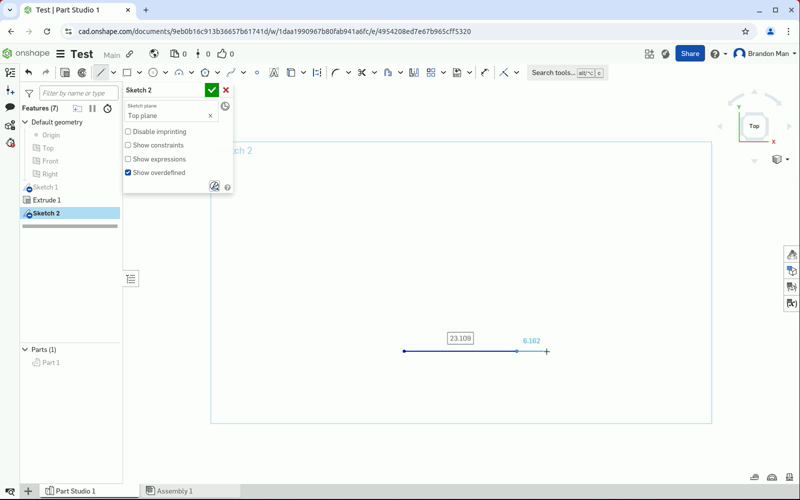
mouse_move(516, 328)
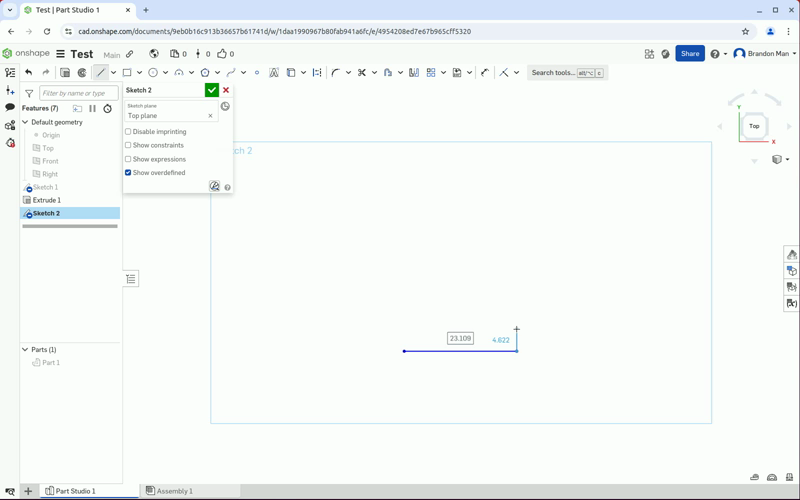
click(516, 328)
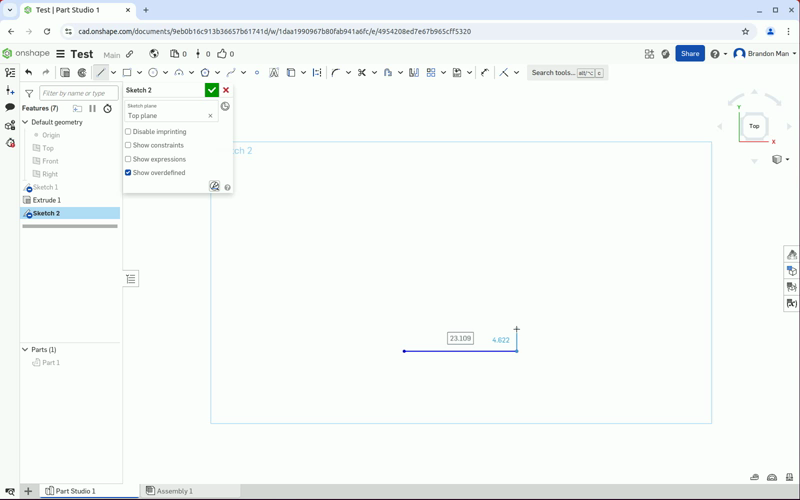
key_up(shift)
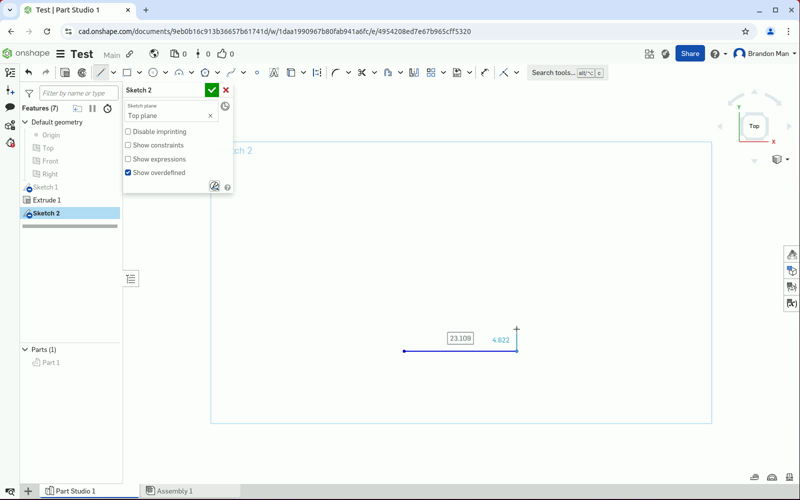
key_down(shift)
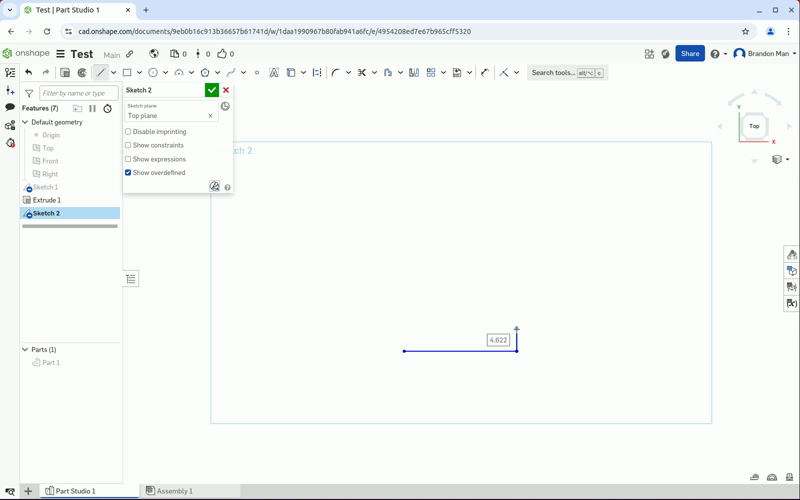
mouse_move(404, 328)
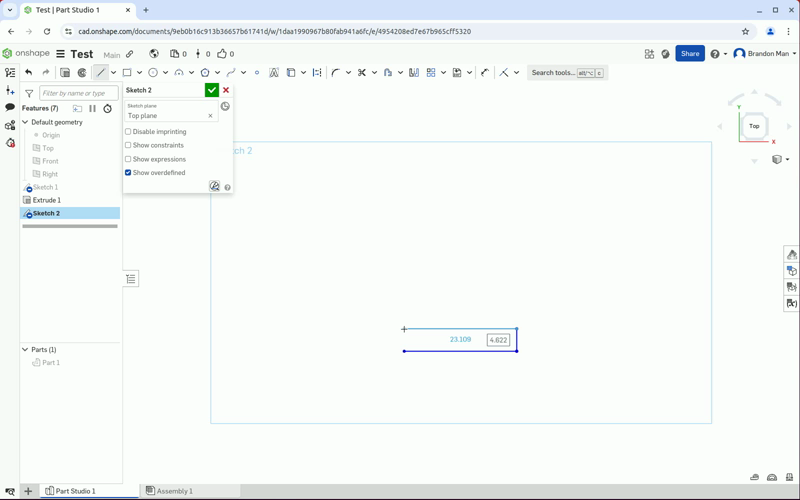
click(404, 328)
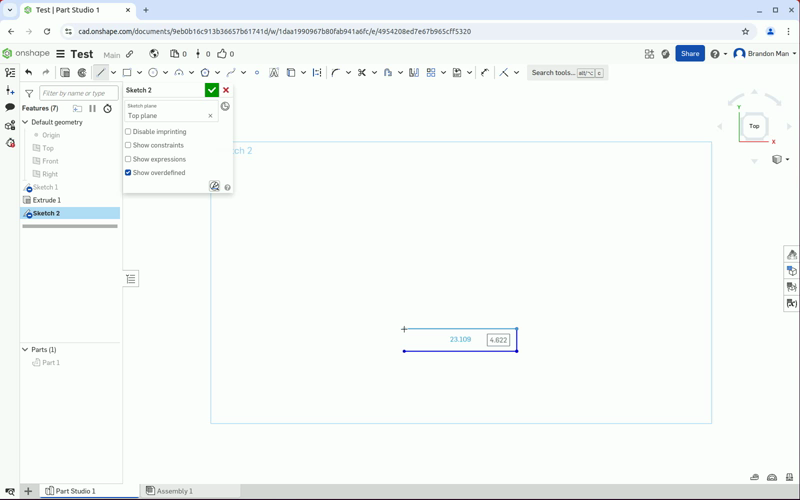
key_up(shift)
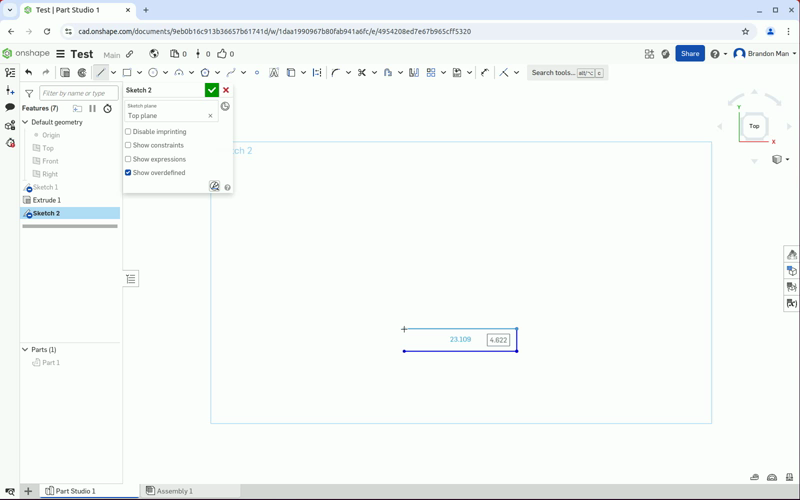
mouse_move(434, 328)
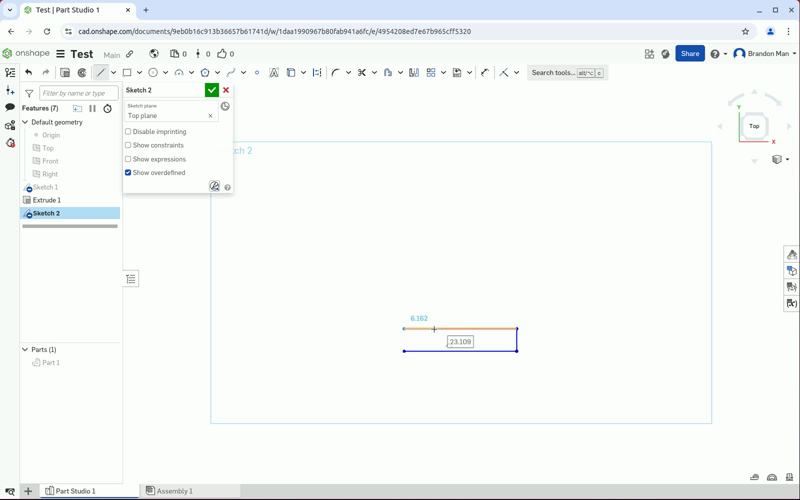
key_down(shift)
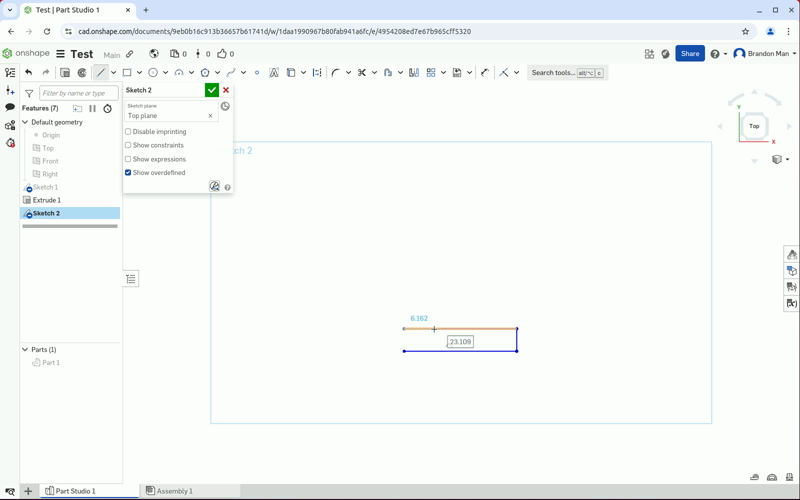
mouse_move(404, 351)
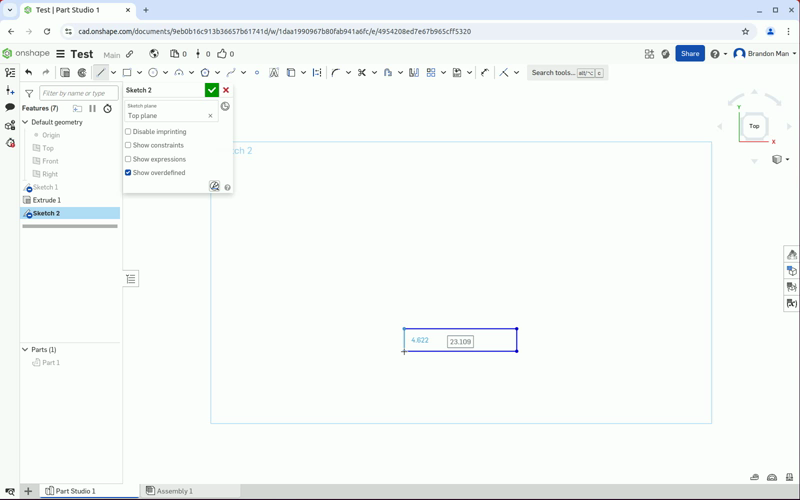
key_up(shift)
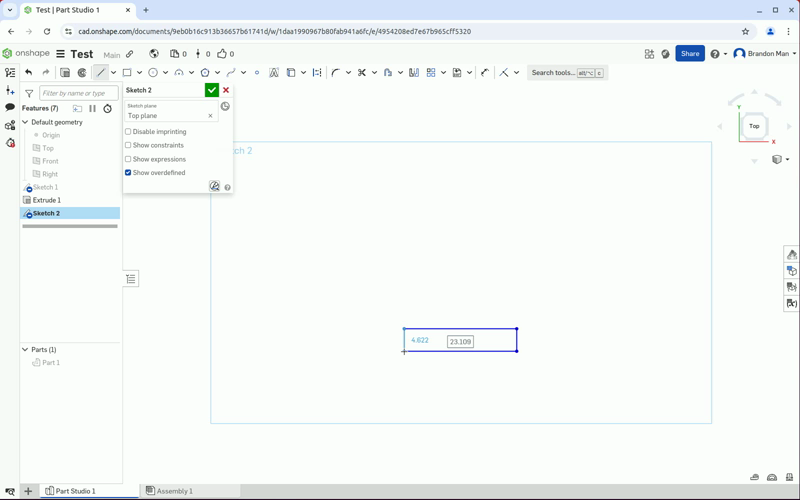
click(404, 351)
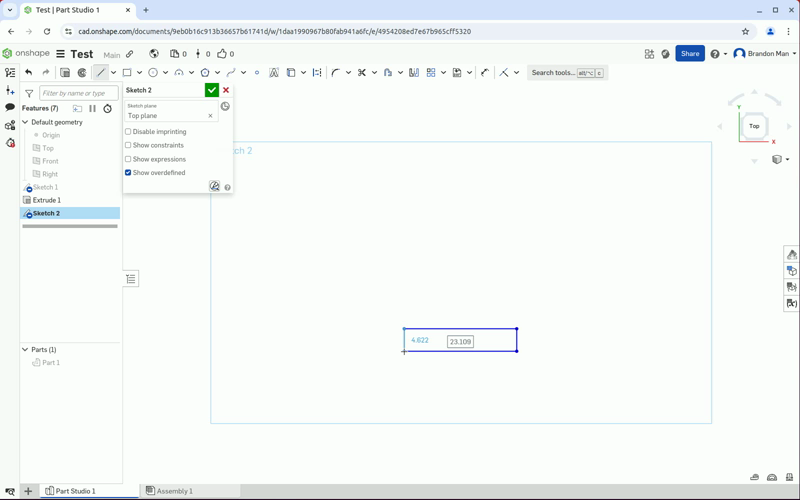
key(esc)
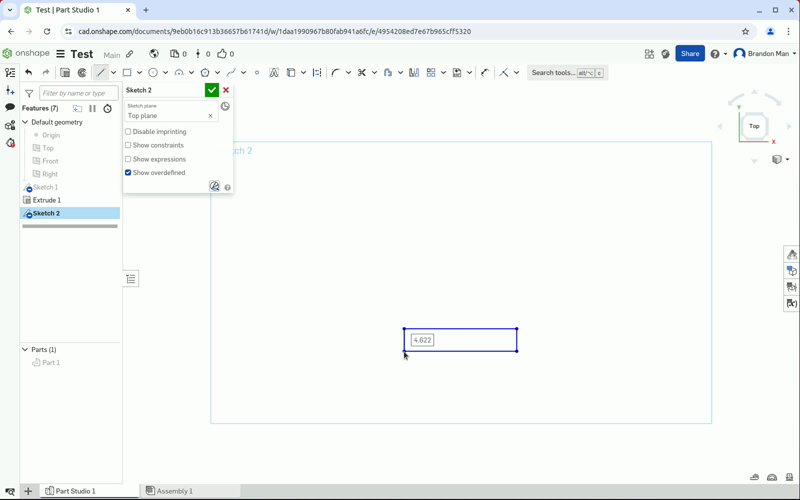
mouse_move(476, 336)
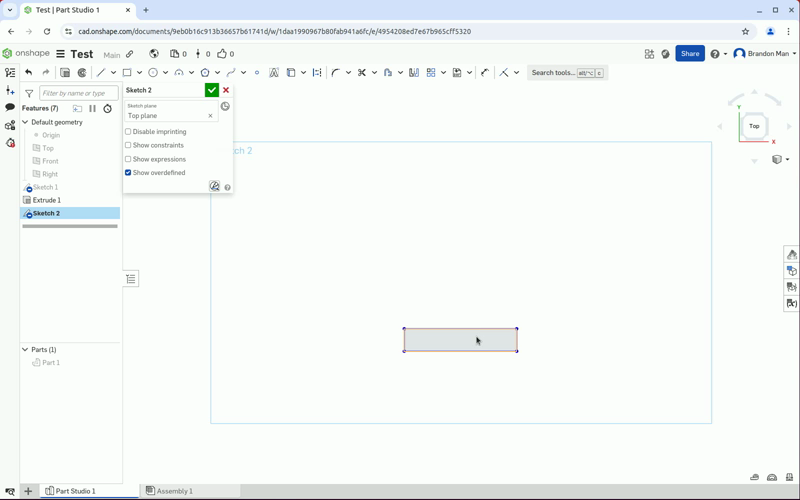
click(476, 336)
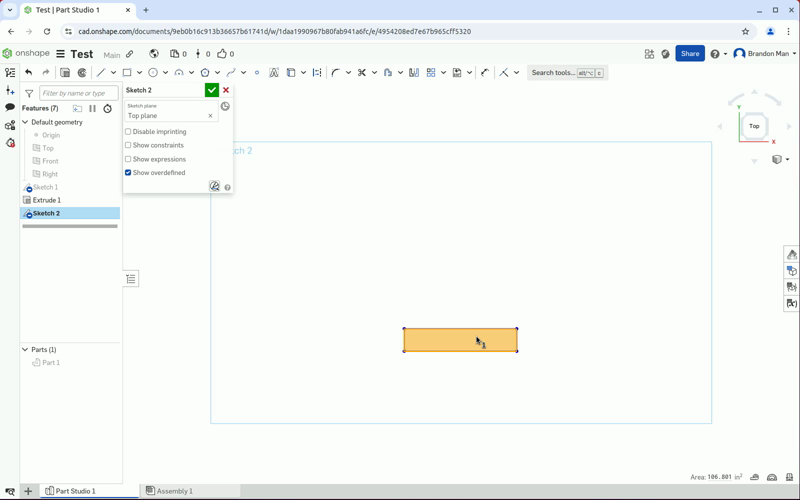
mouse_move(73, 352)
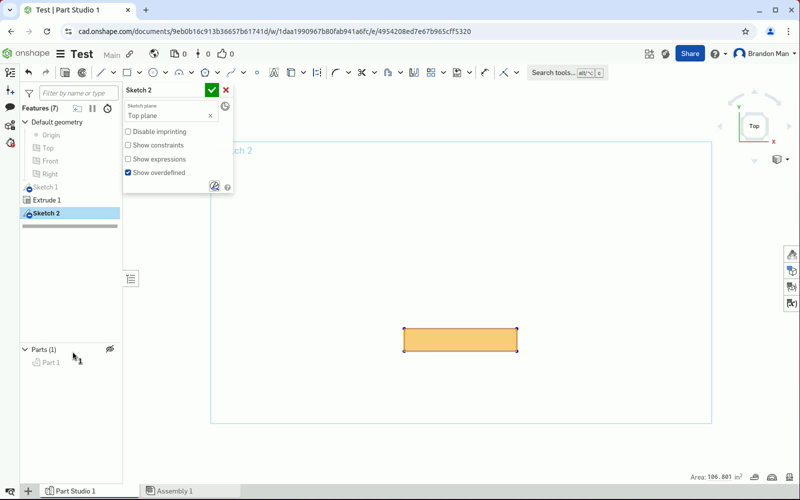
key(shift+y)
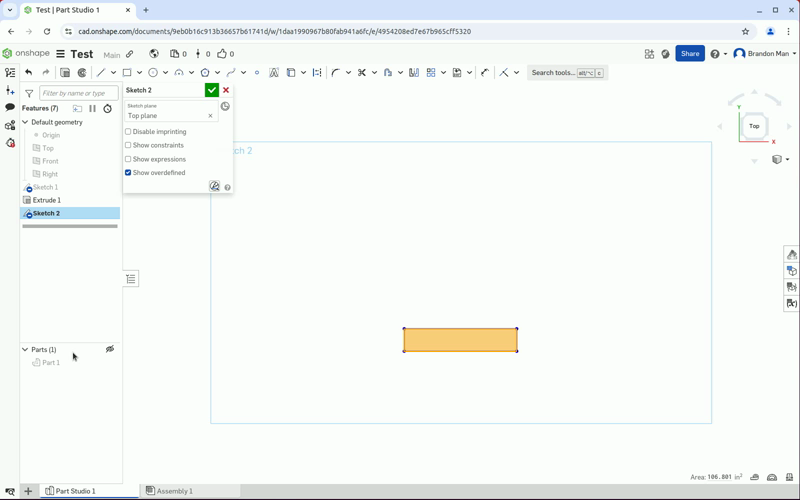
key(shift+e)
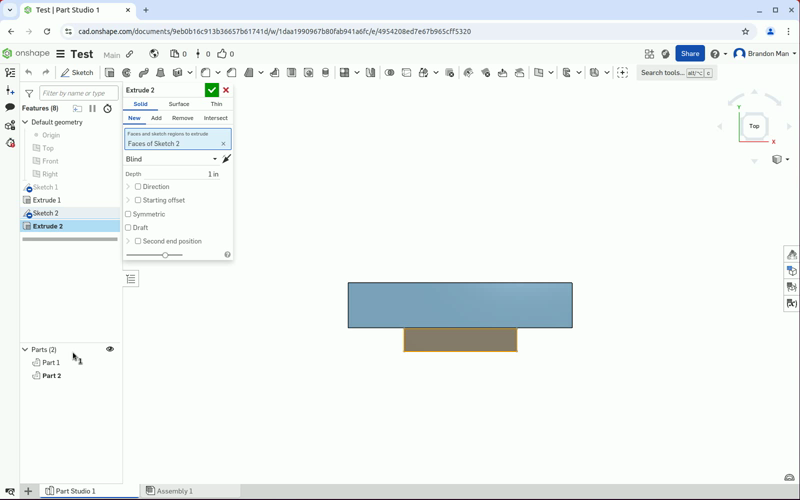
mouse_move(143, 106)
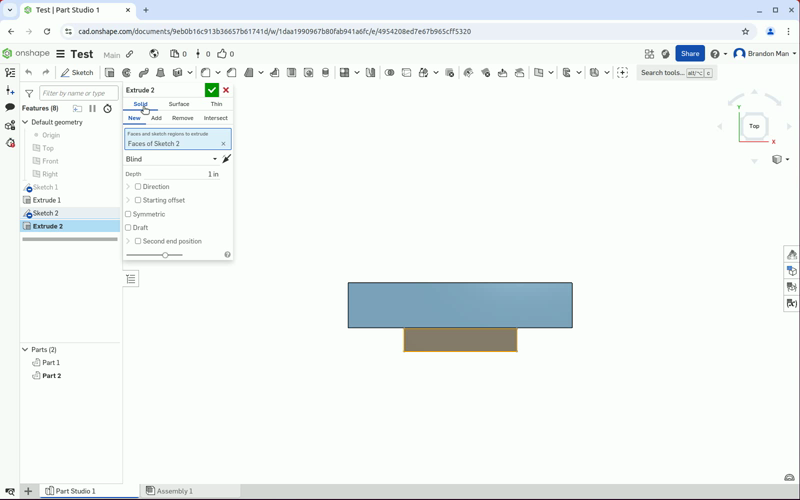
click(143, 106)
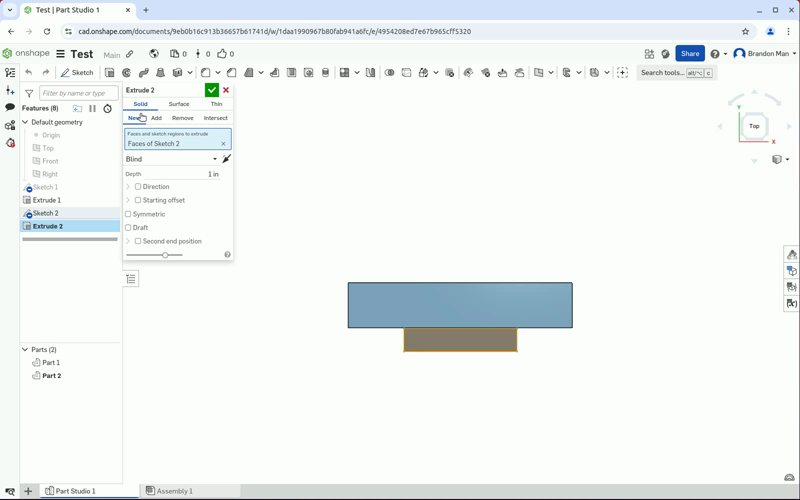
mouse_move(137, 120)
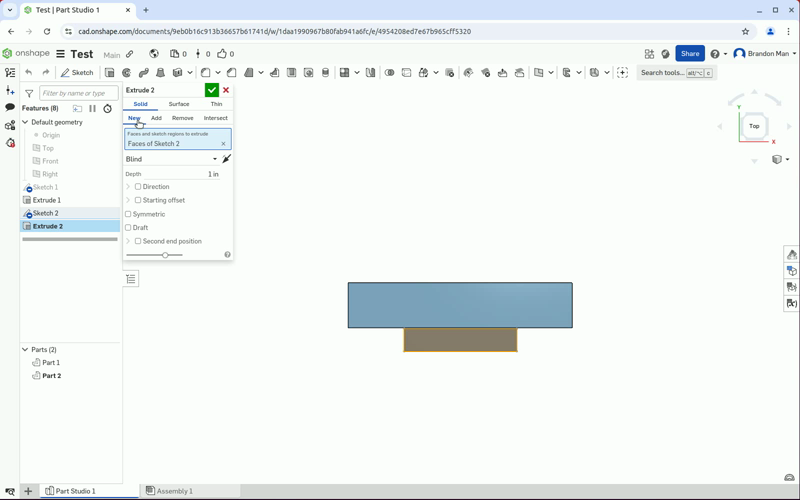
click(137, 120)
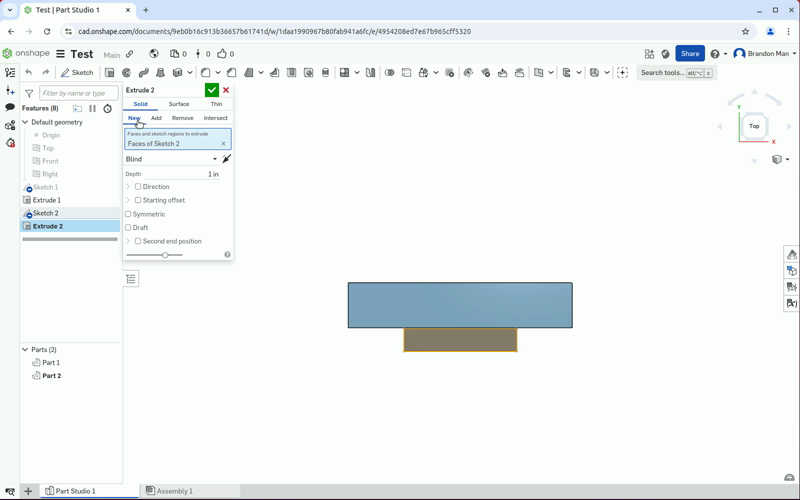
key(tab, 4)
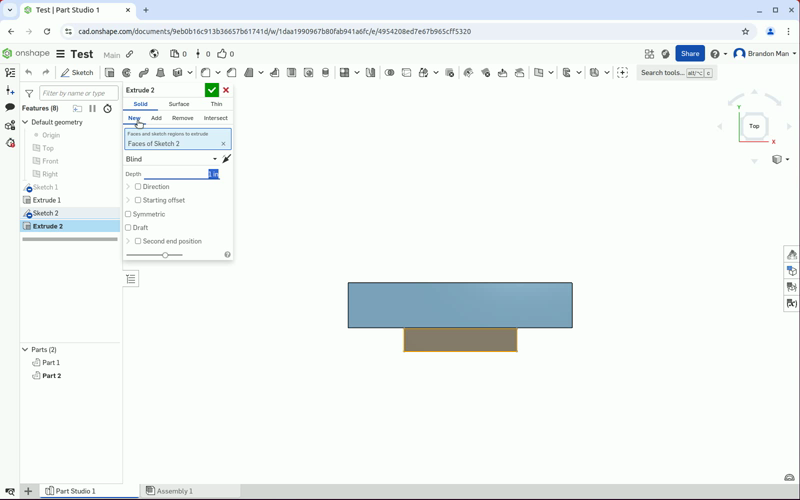
text(12.516)
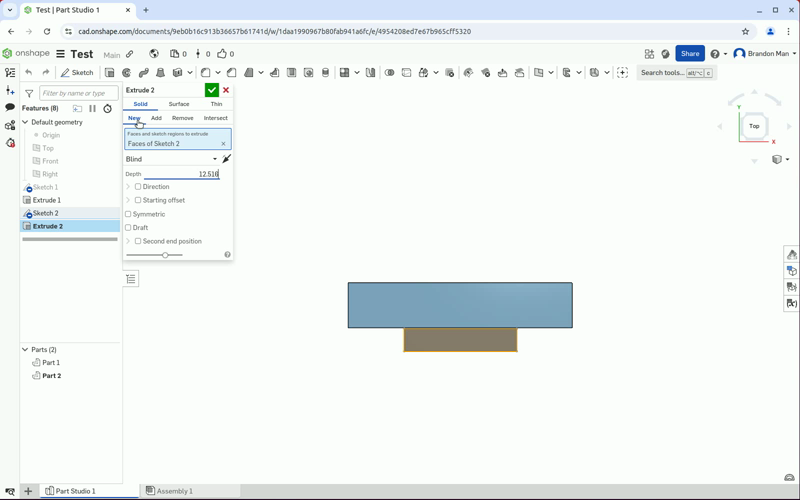
key(tab, 3)
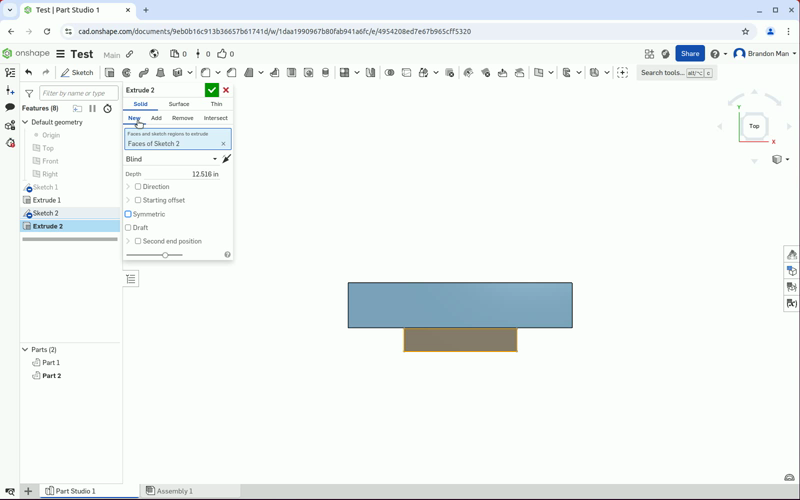
key(space)
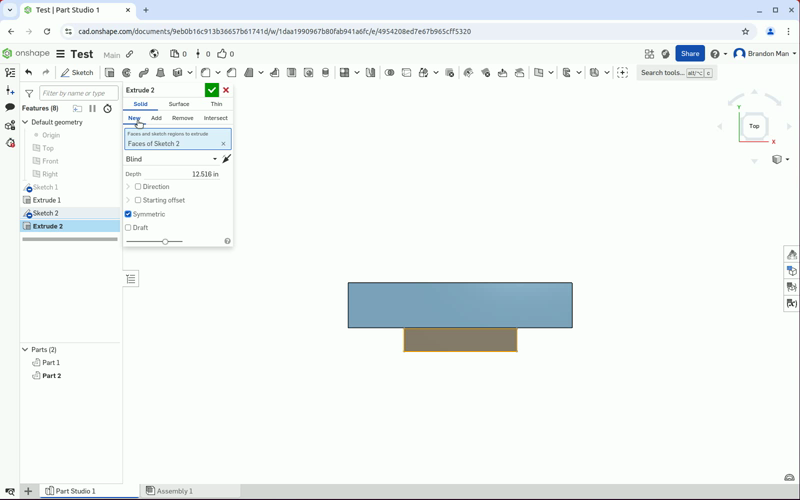
key(enter)
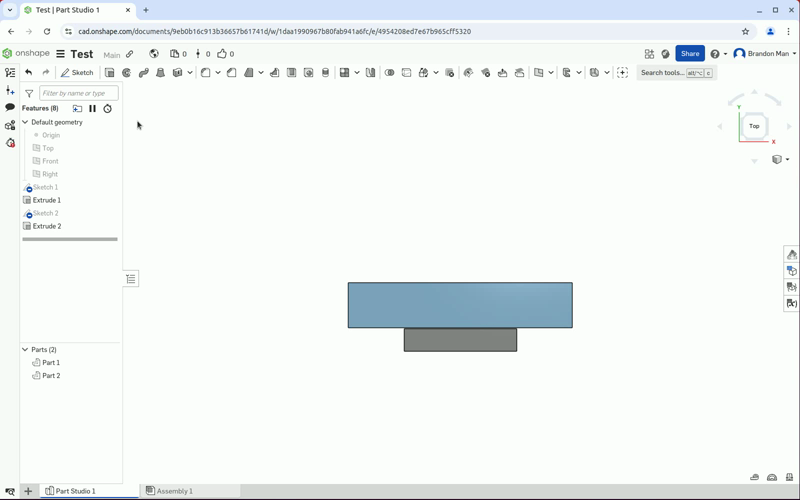
key(shift+h)
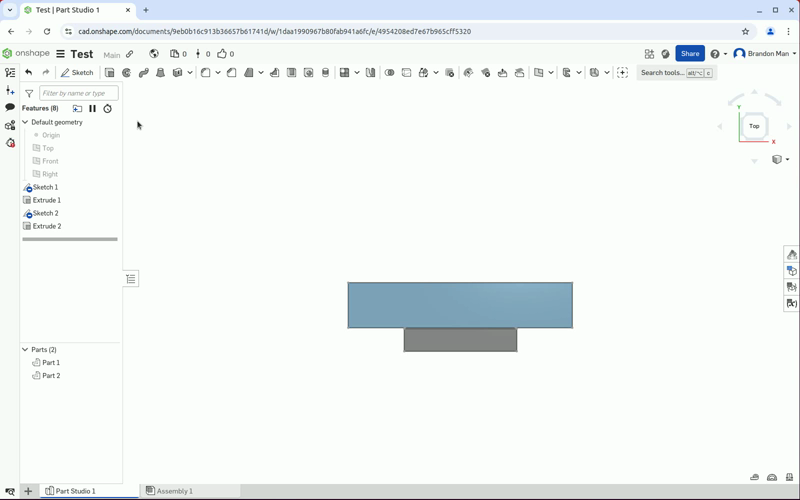
key(shift+h)
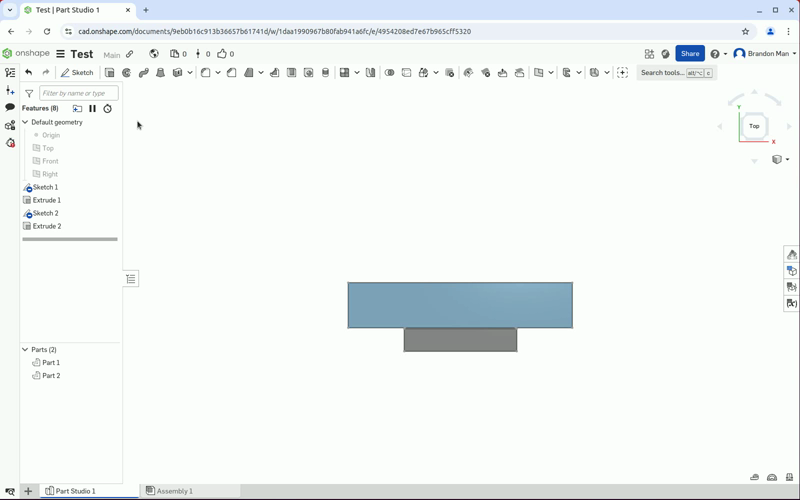
key(shift+7)
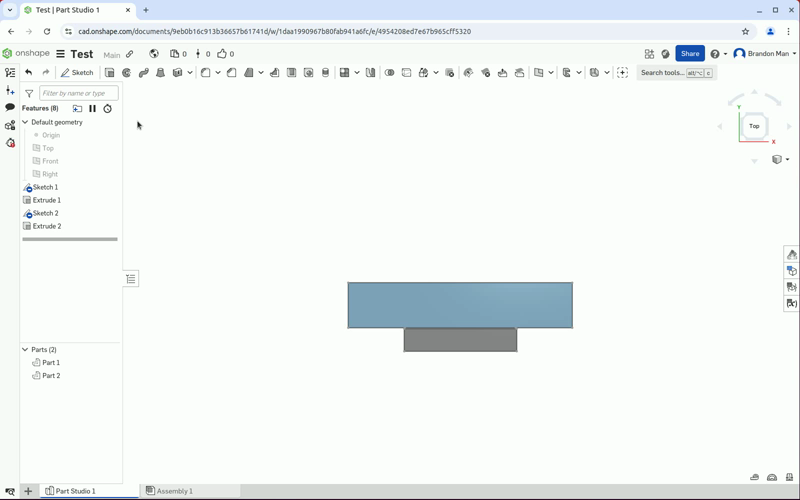
key(up, 3)
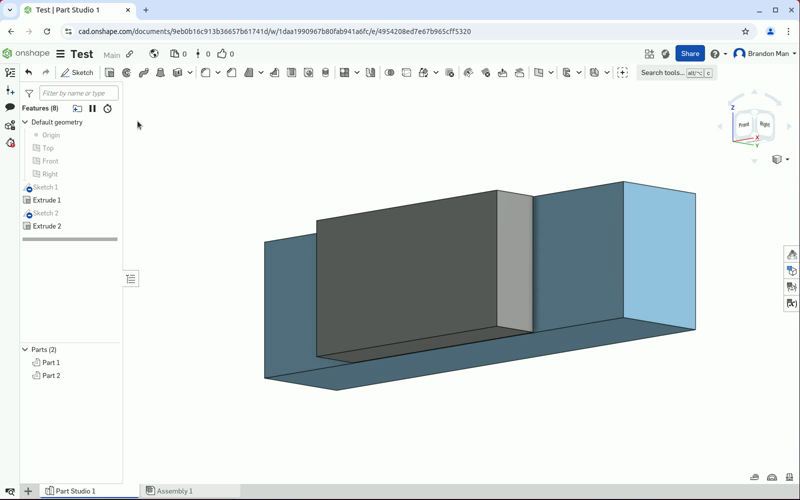
key(left, 3)
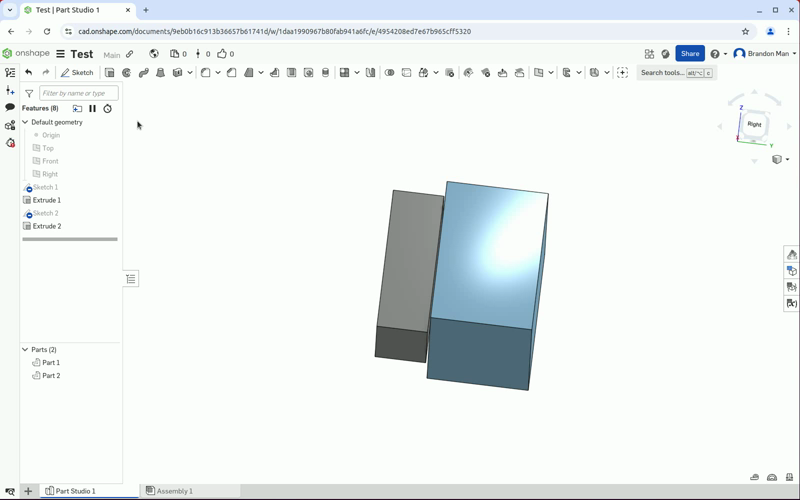
key(right, 3)
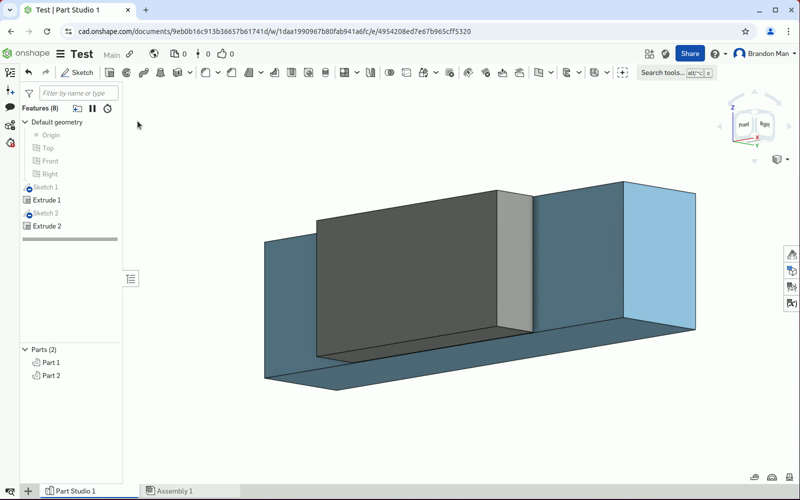
key(down, 3)
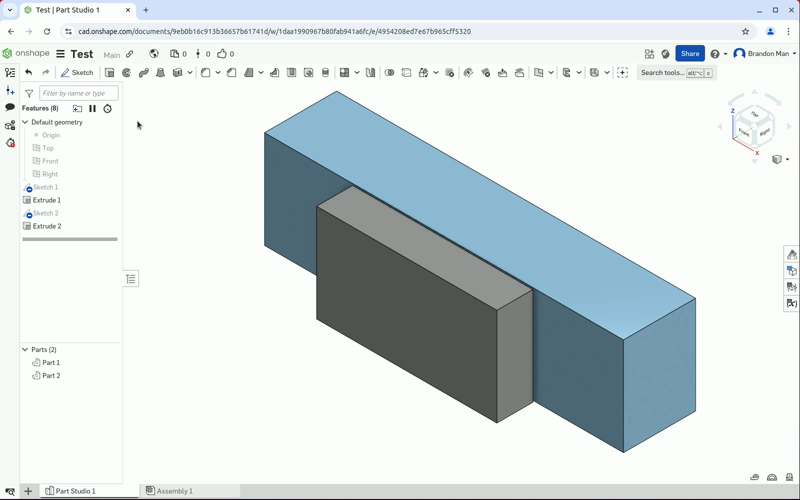
mouse_move(73, 189)
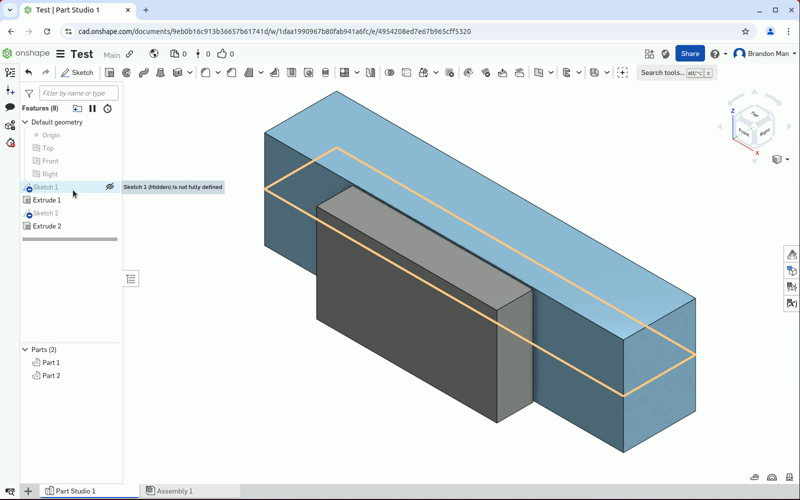
click(73, 189)